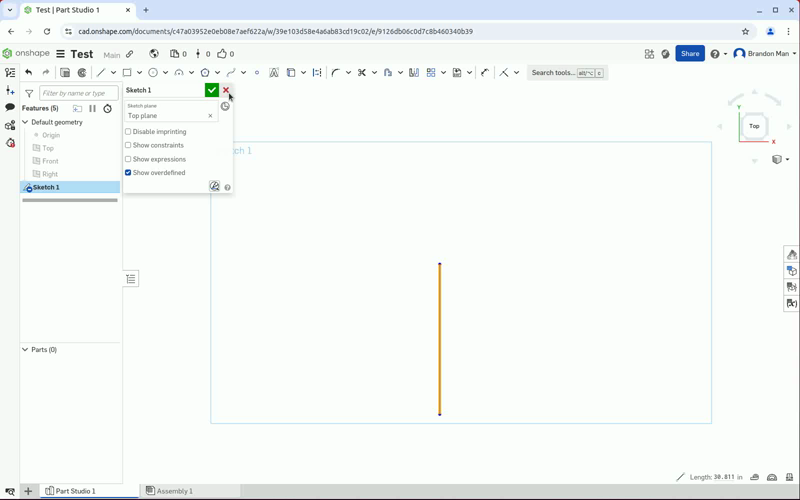
key(shift+h)
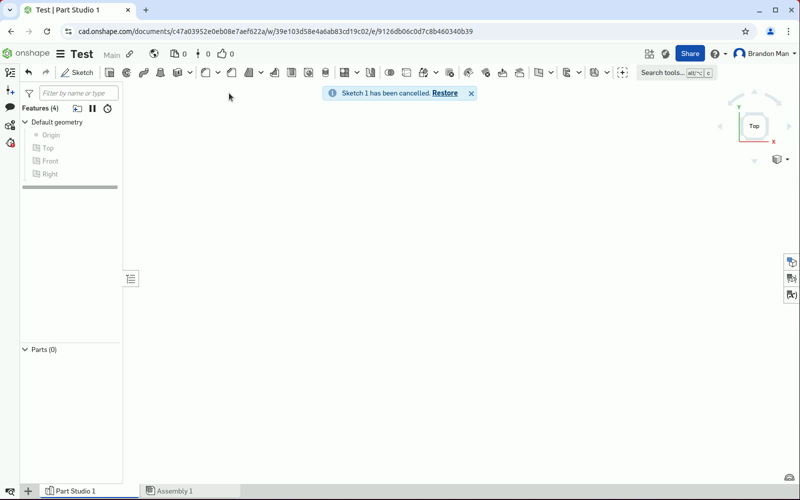
mouse_move(73, 352)
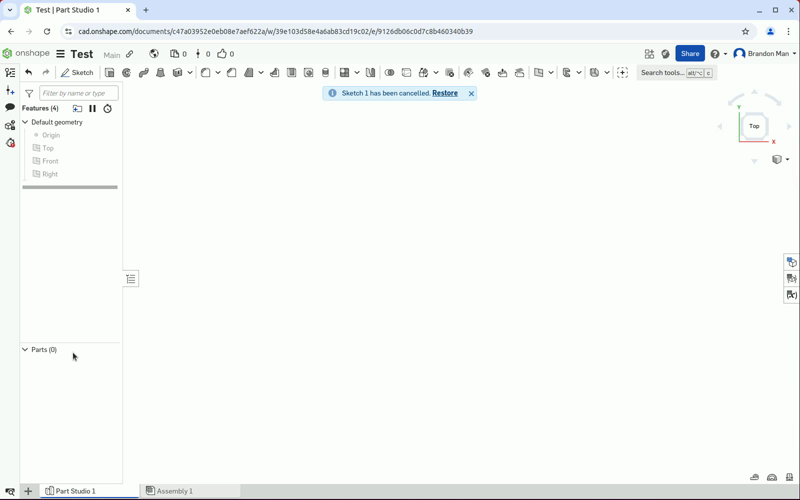
key(y)
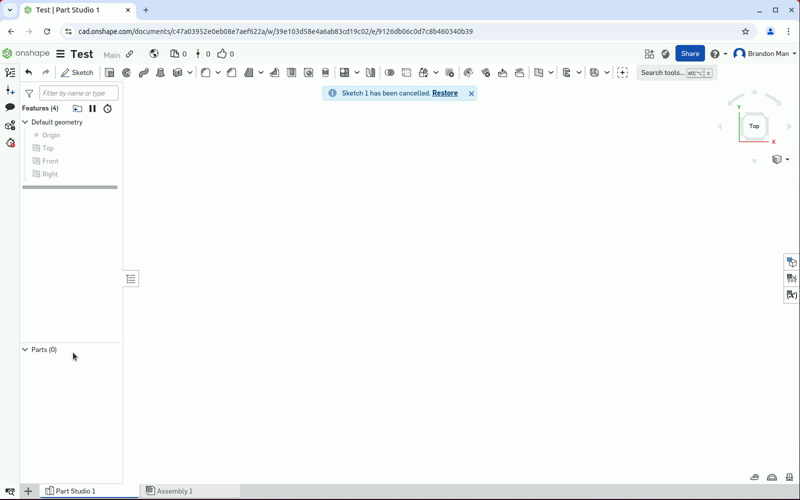
key(shift+p)
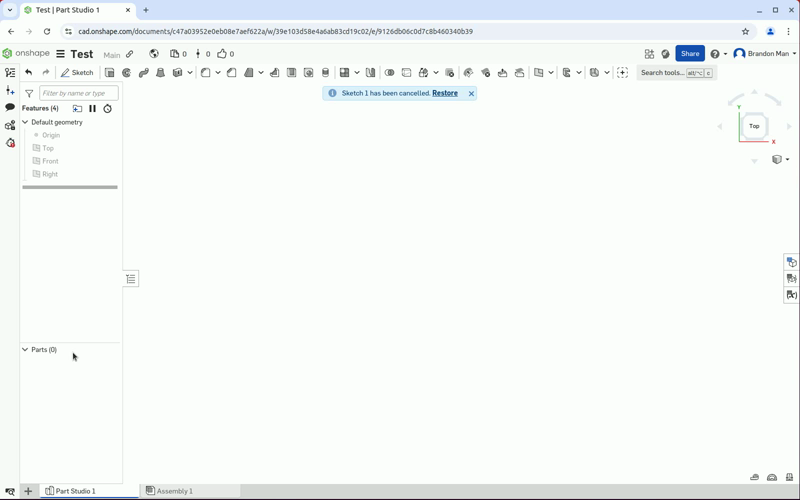
key(space)
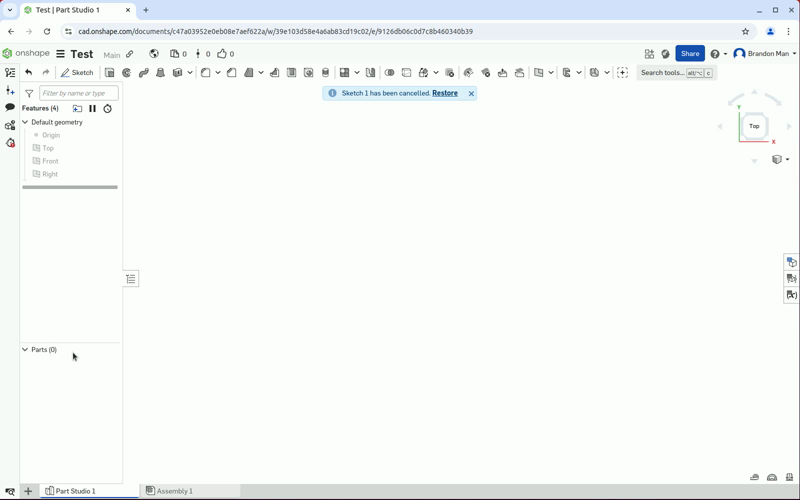
key_down(shift)
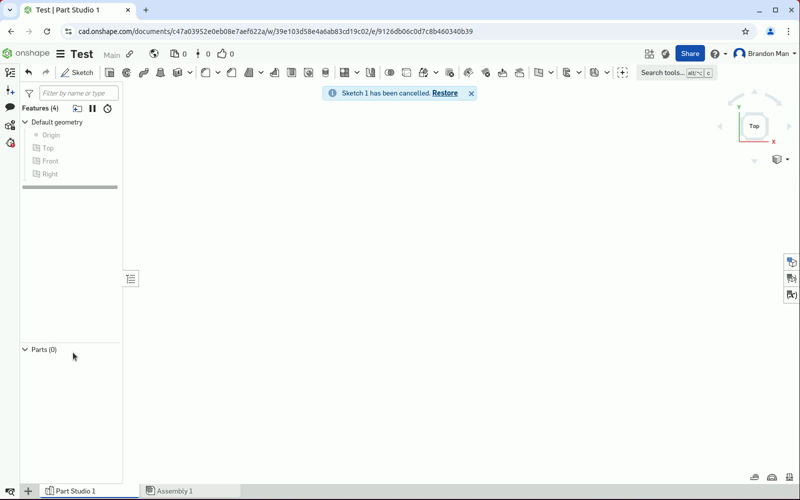
key(up)
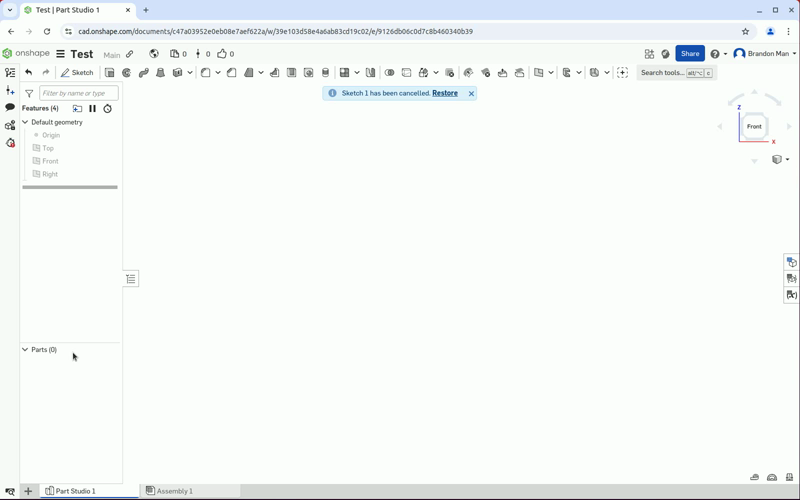
key_up(shift)
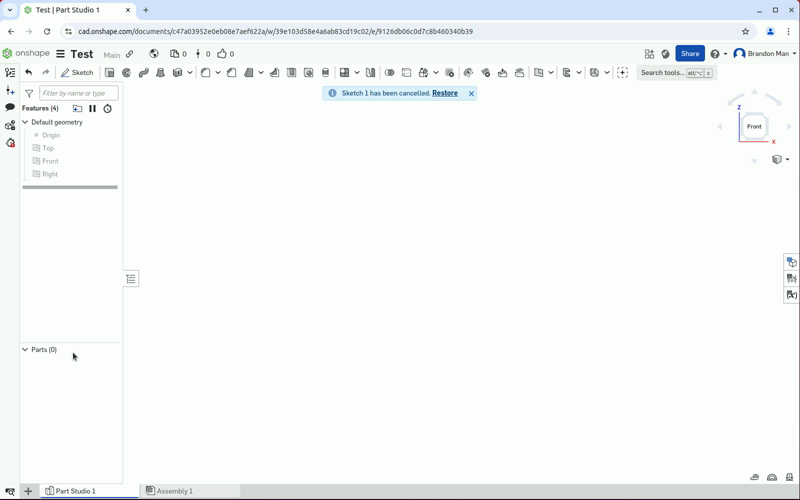
mouse_move(73, 352)
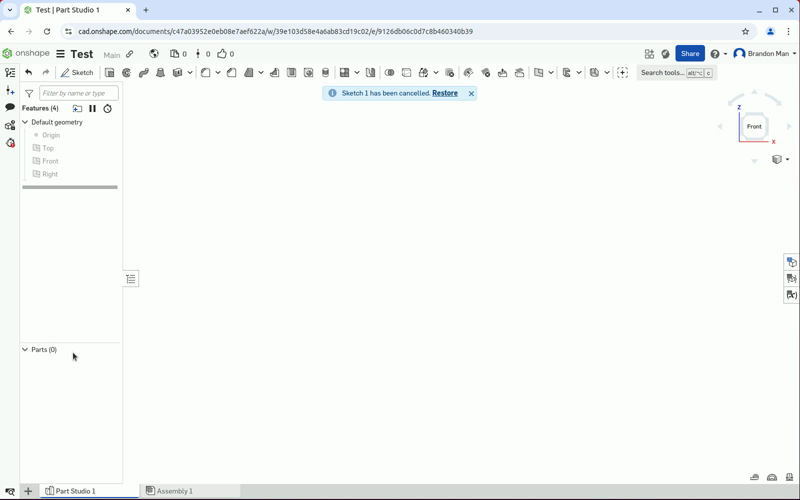
key(shift+y)
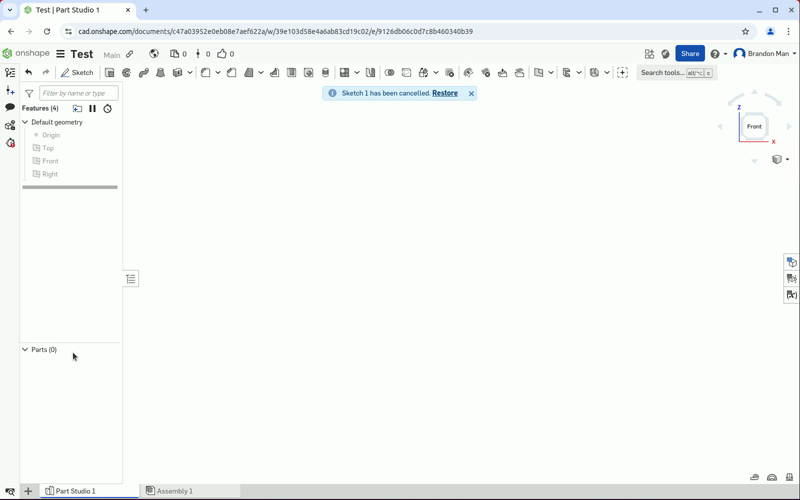
key(shift+s)
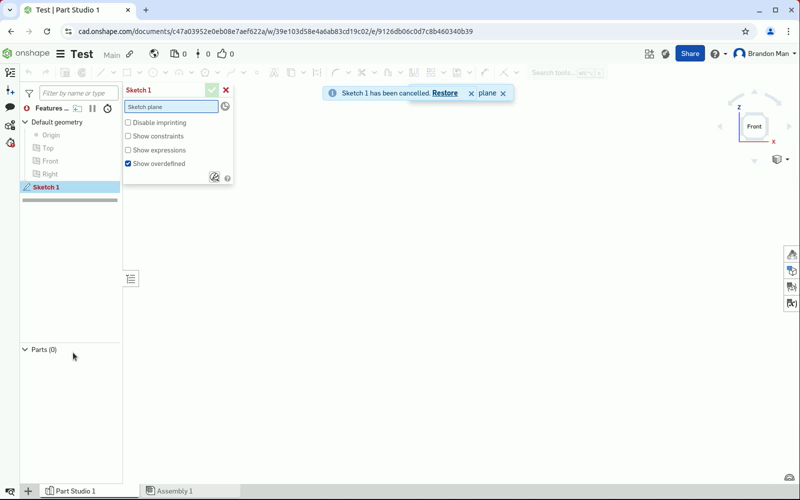
mouse_move(73, 163)
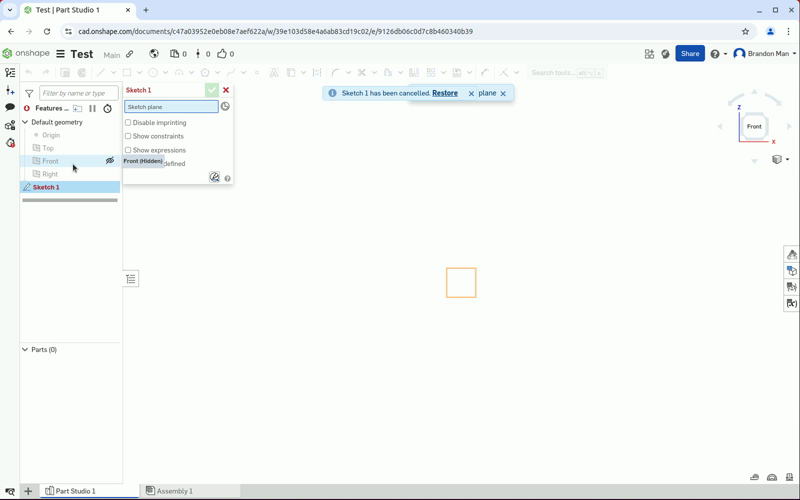
click(73, 163)
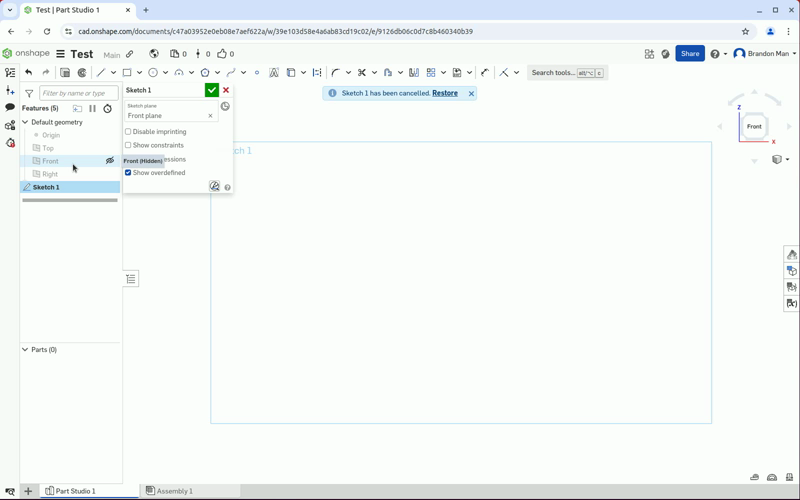
mouse_move(73, 352)
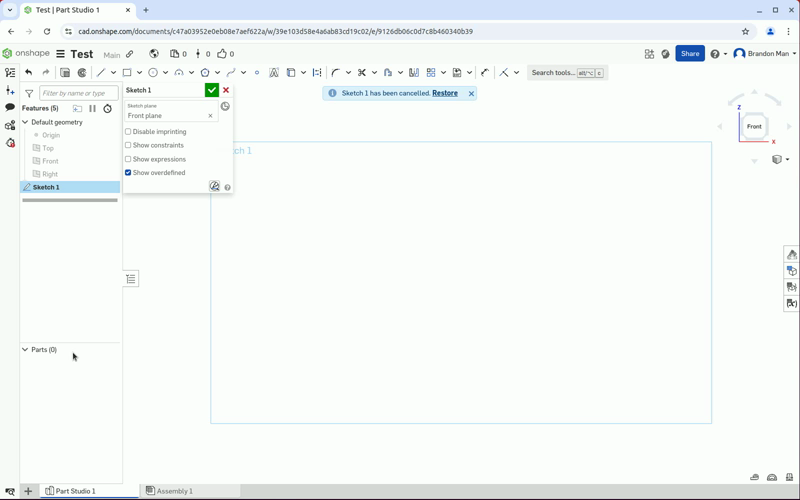
key(y)
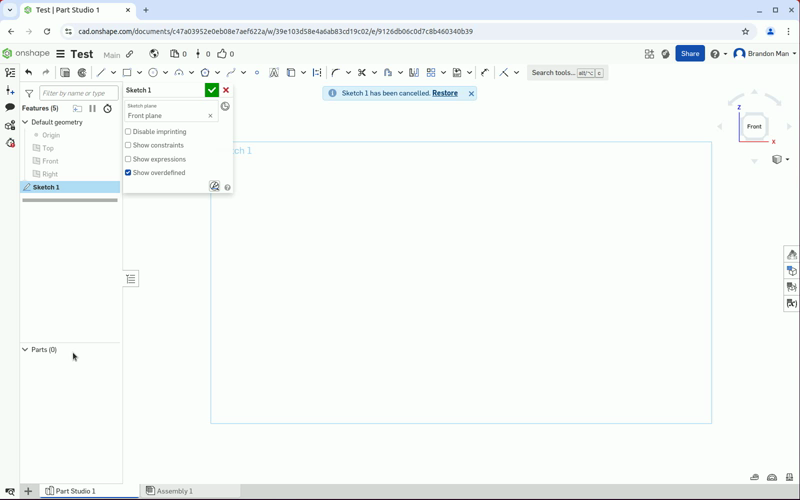
key(l)
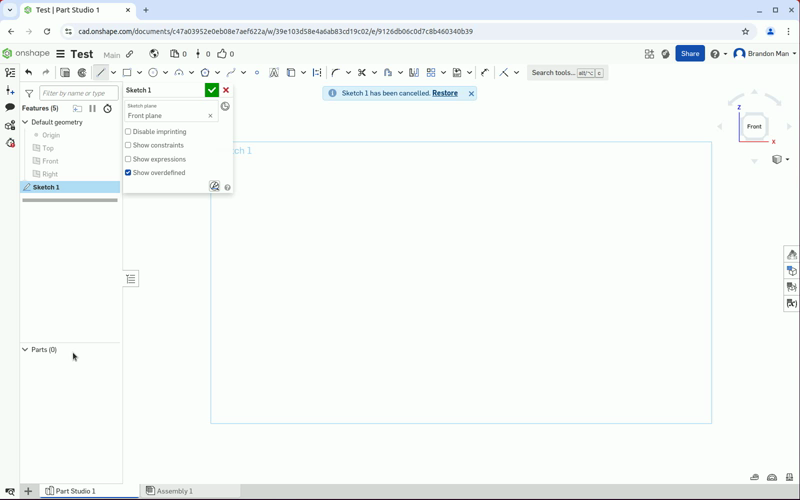
key_down(shift)
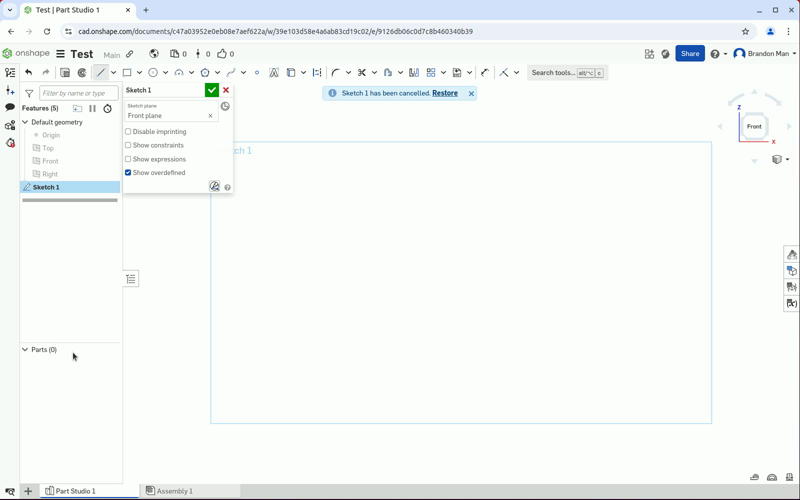
mouse_move(348, 395)
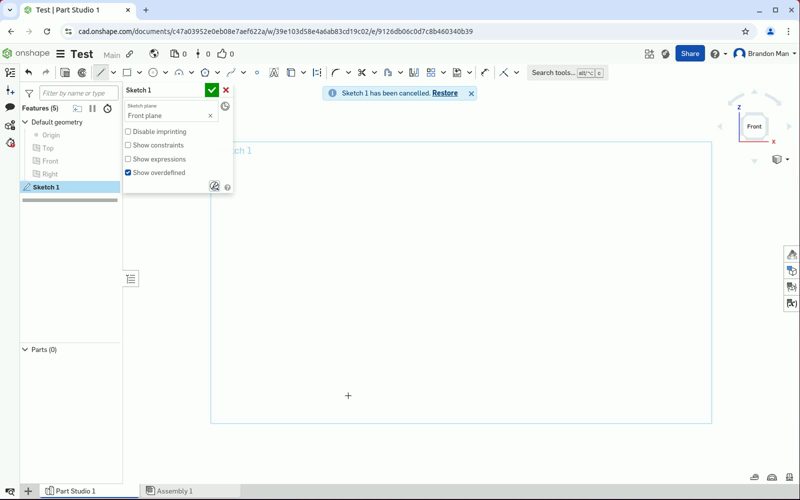
click(348, 395)
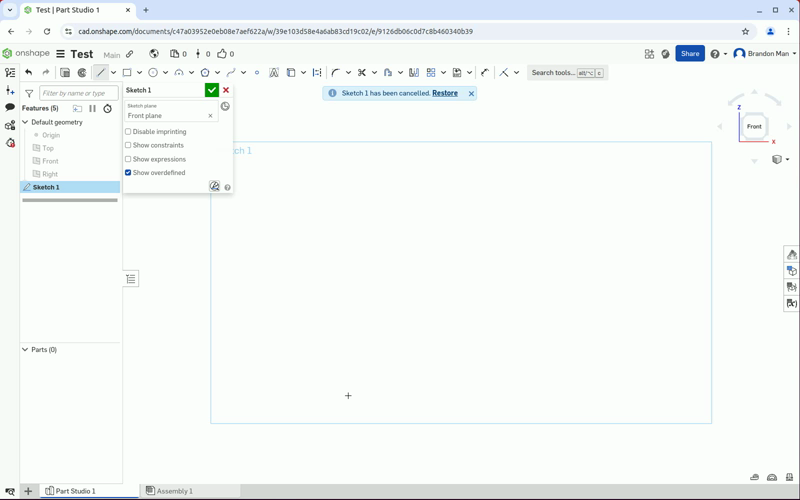
key_up(shift)
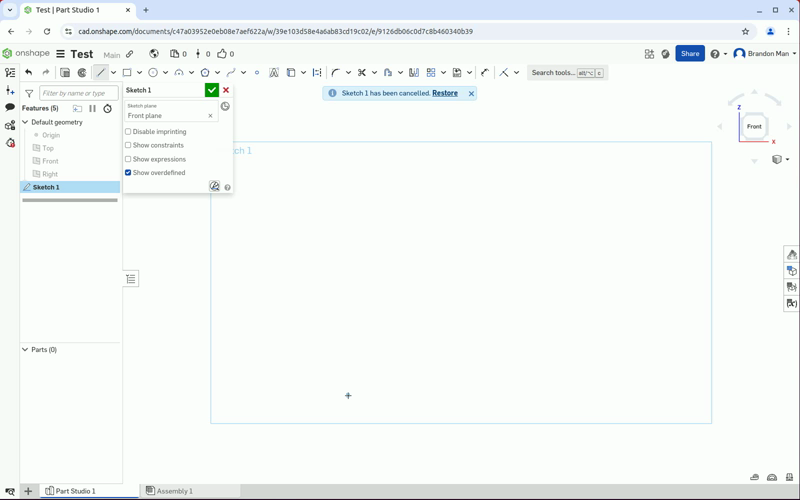
key_down(shift)
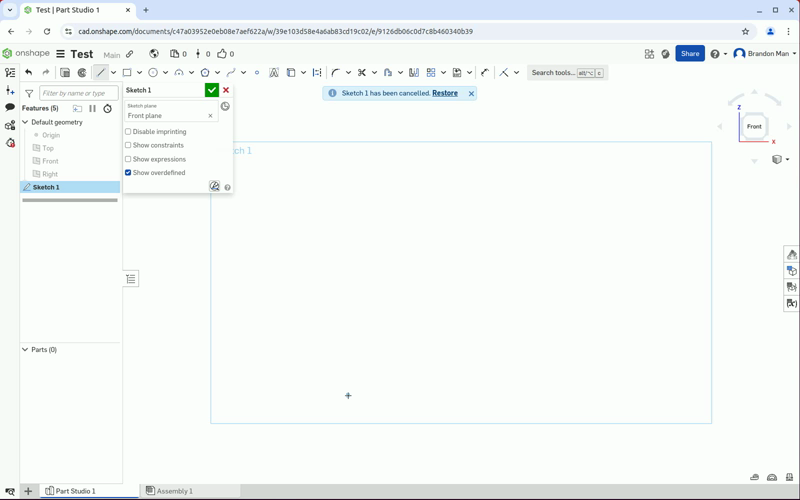
mouse_move(572, 395)
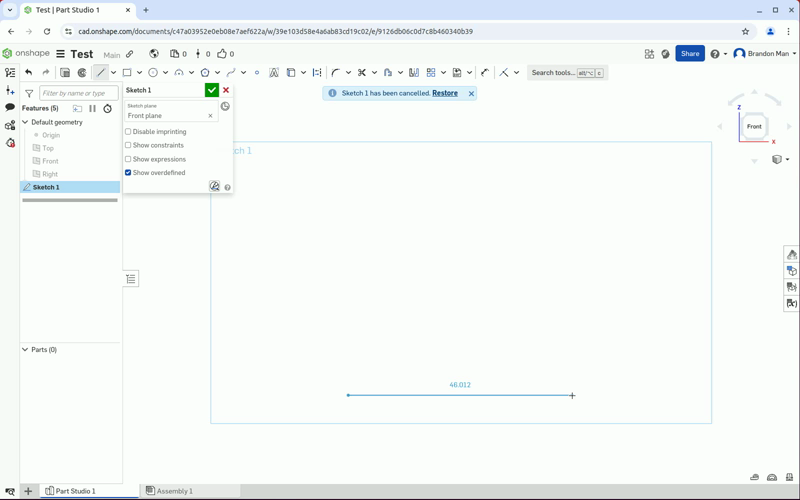
click(572, 395)
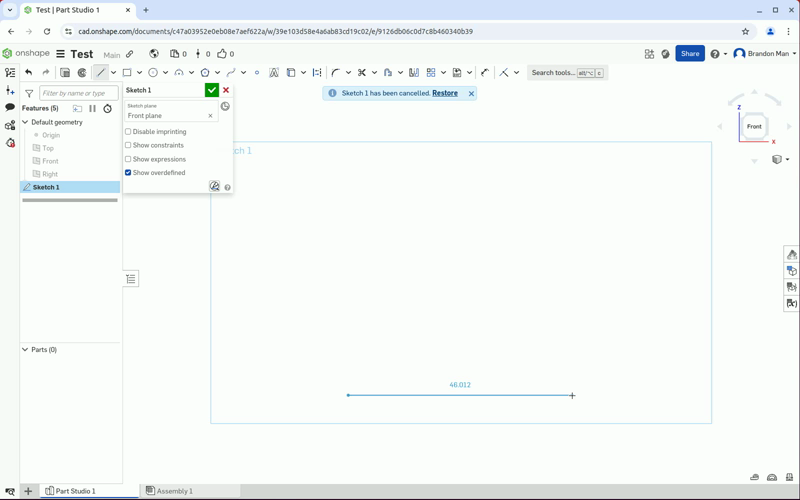
key_up(shift)
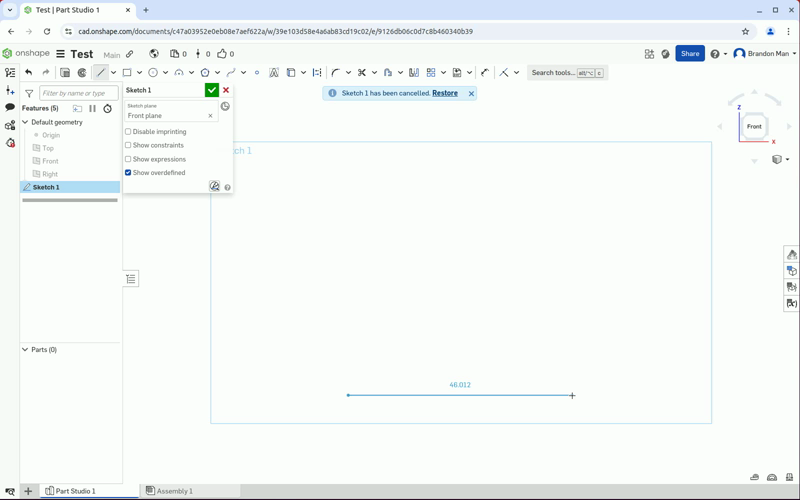
key_down(shift)
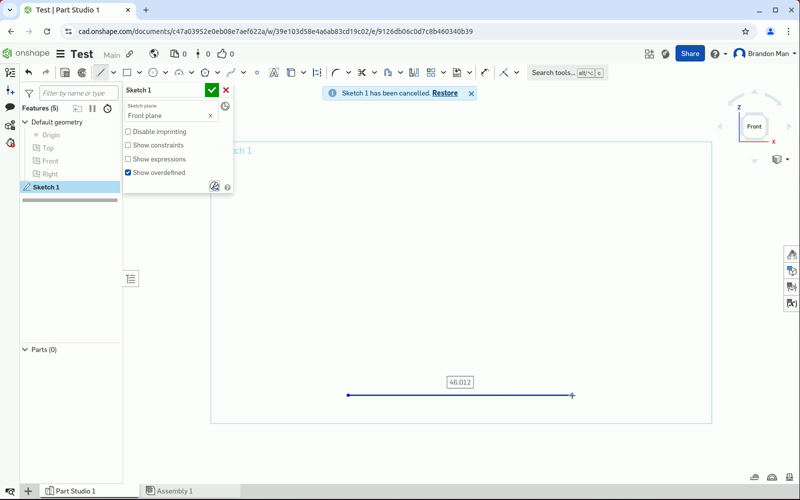
mouse_move(572, 171)
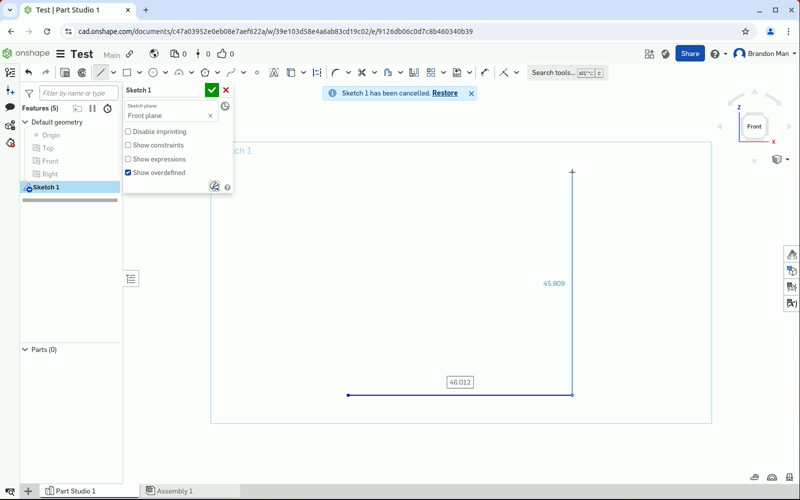
click(572, 171)
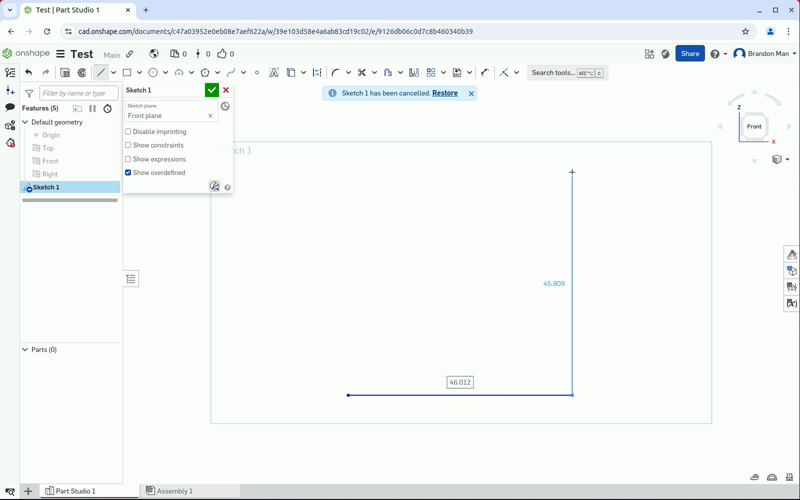
key_up(shift)
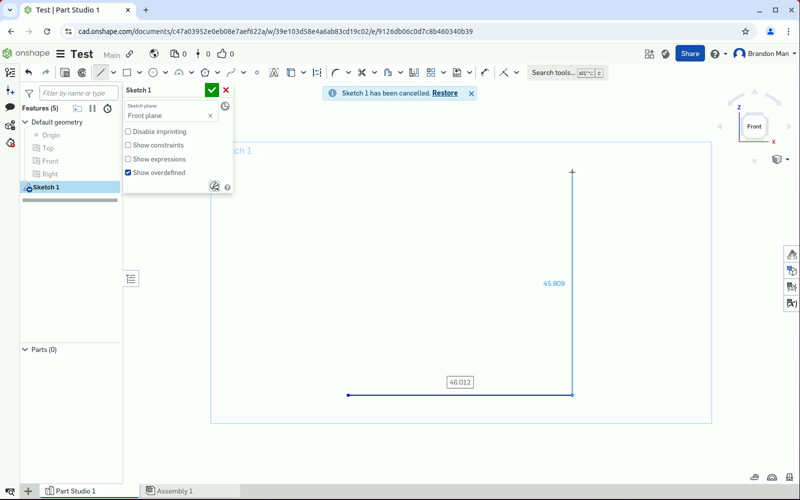
key_down(shift)
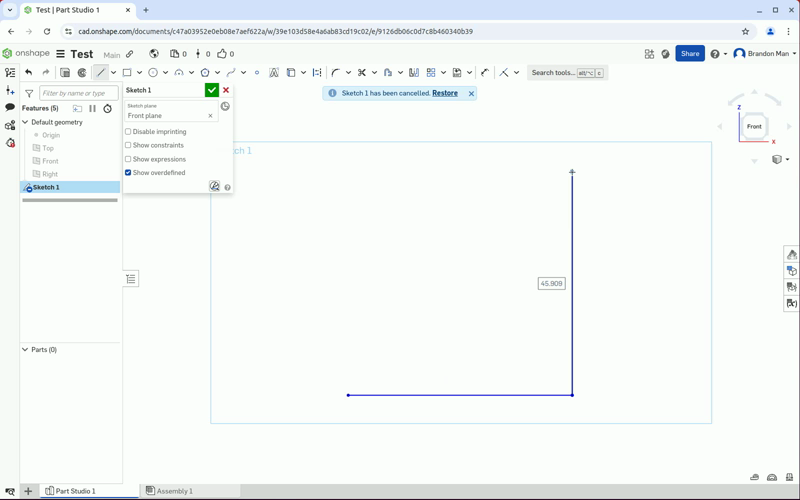
mouse_move(348, 171)
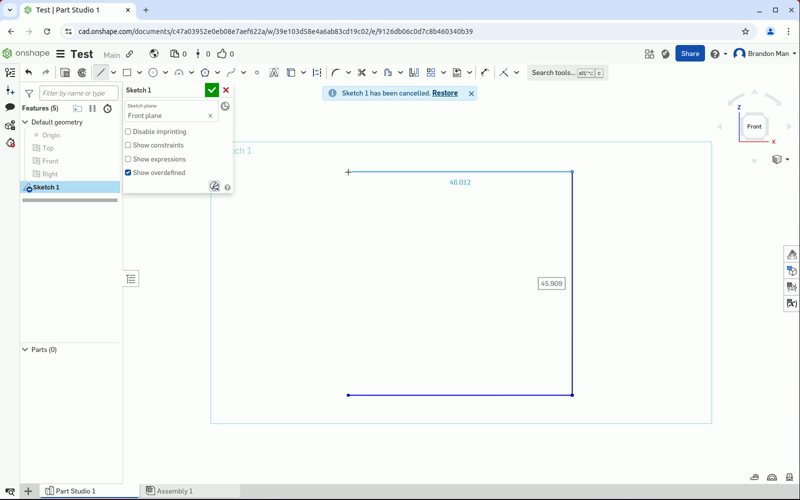
click(348, 171)
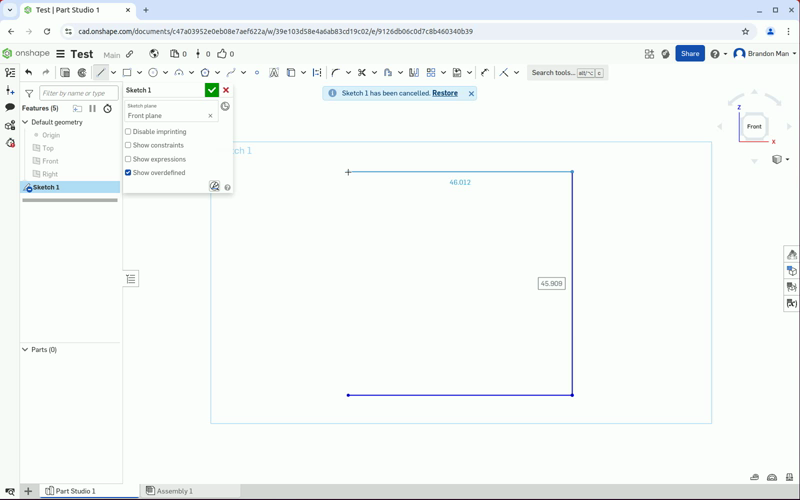
key_up(shift)
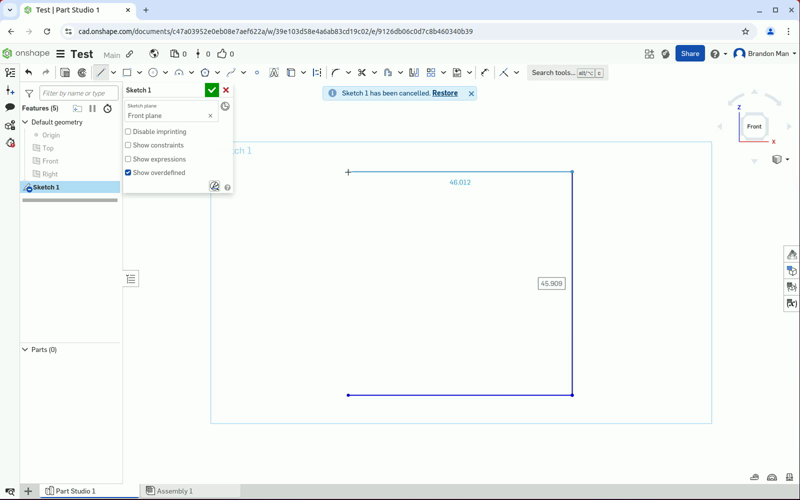
key_down(shift)
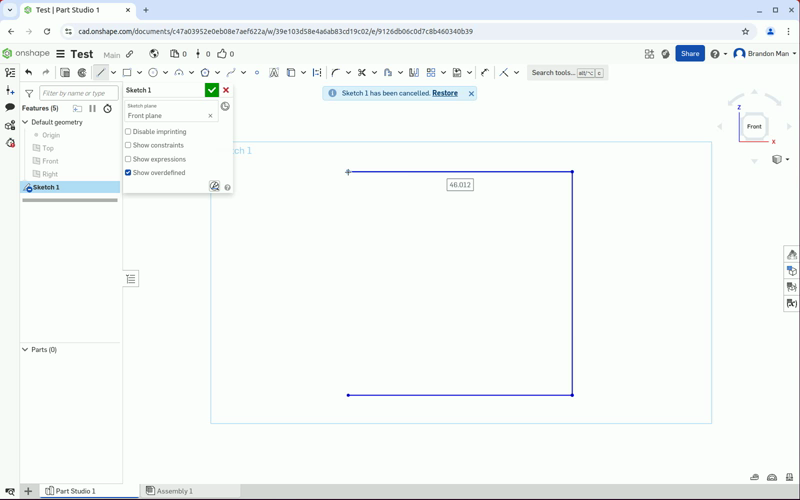
mouse_move(348, 395)
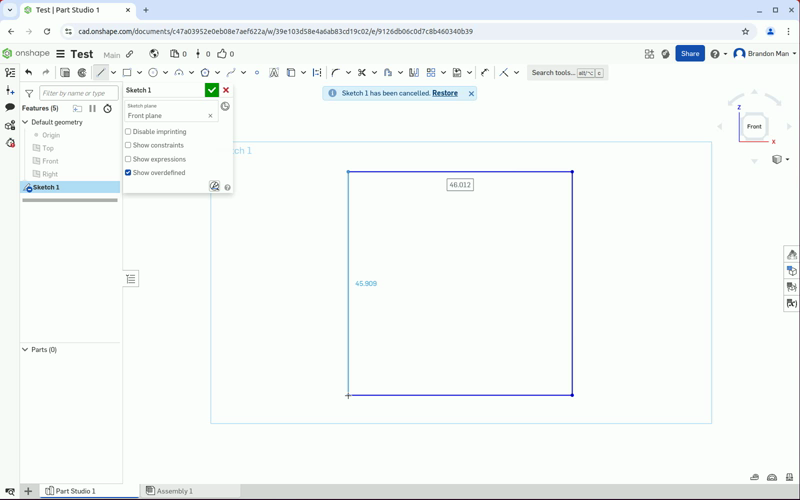
key_up(shift)
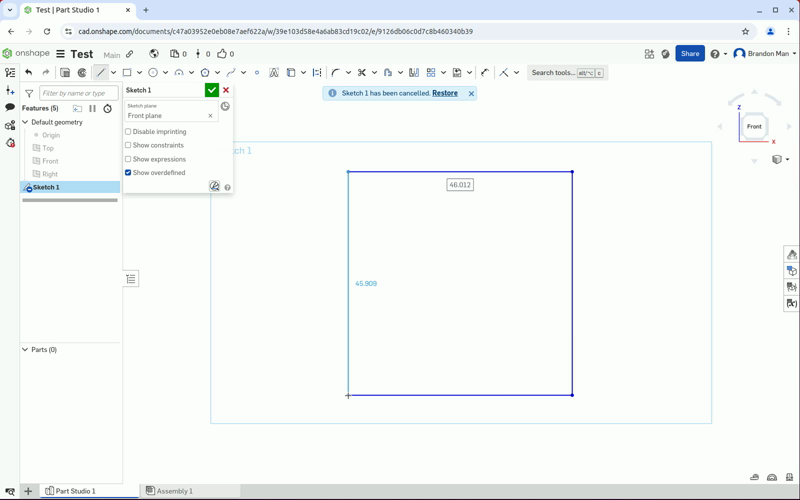
click(348, 395)
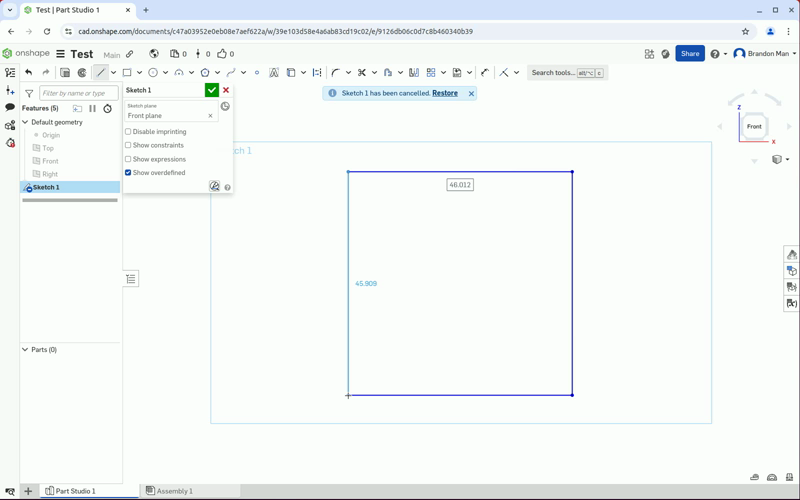
key(esc)
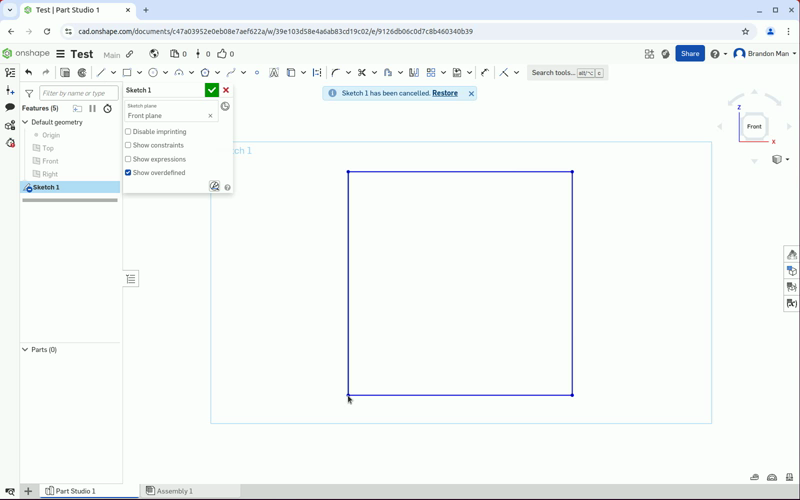
mouse_move(450, 217)
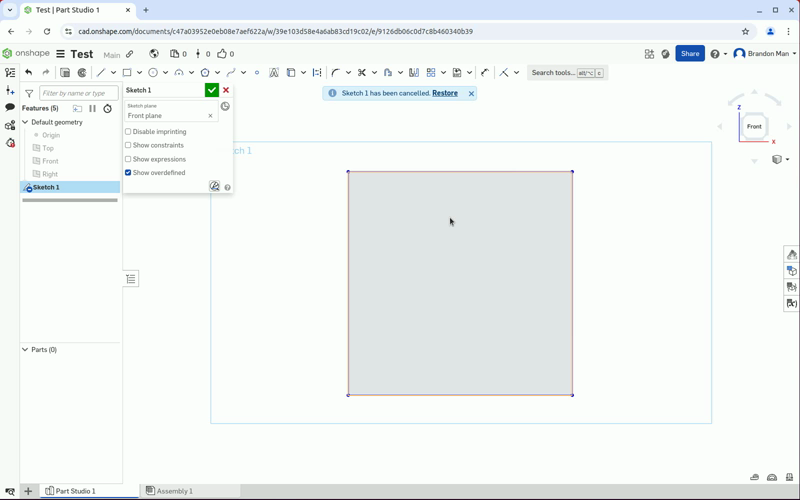
click(450, 217)
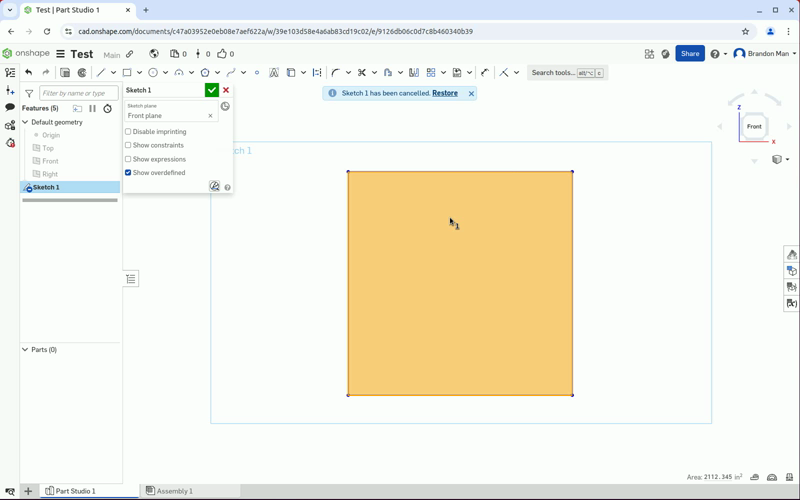
mouse_move(73, 352)
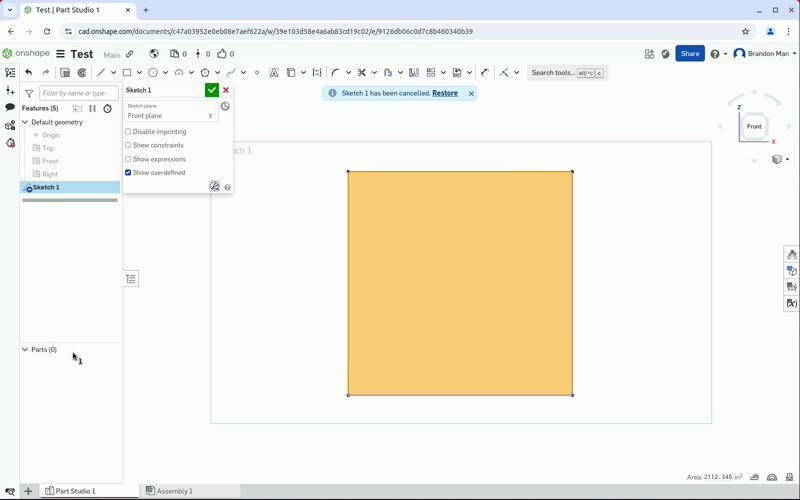
key(shift+y)
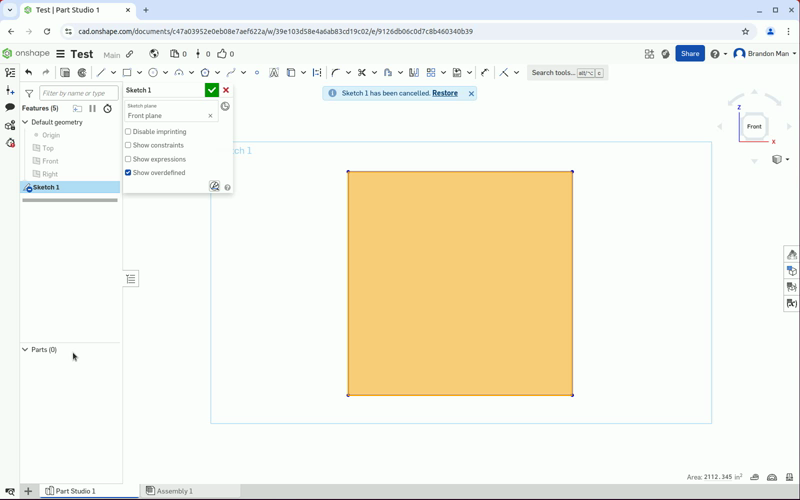
key(shift+e)
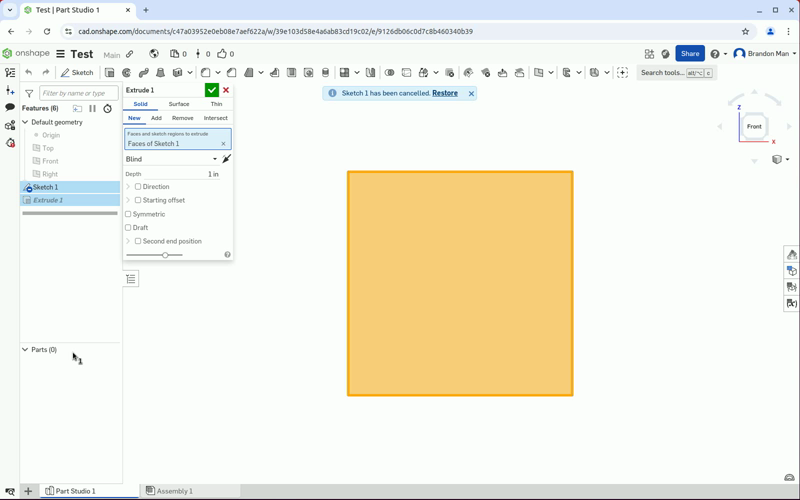
mouse_move(143, 106)
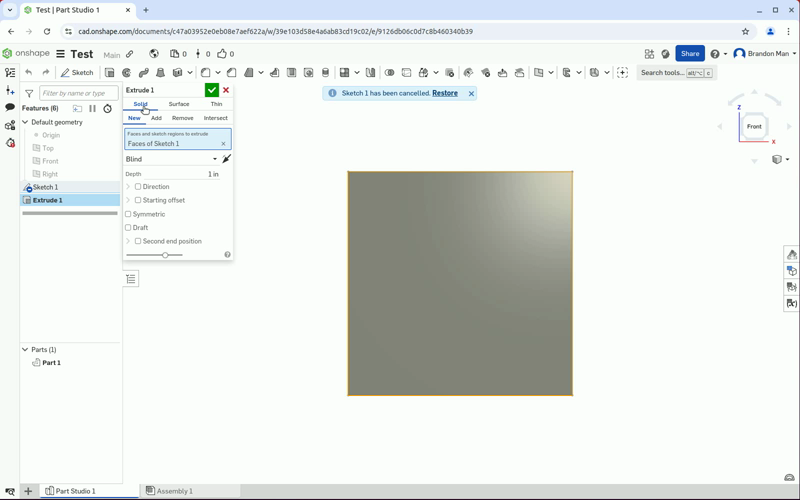
click(143, 106)
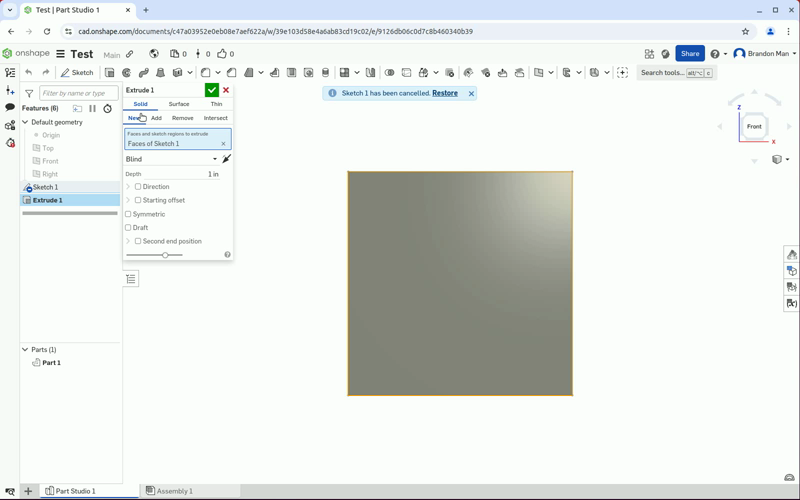
mouse_move(137, 120)
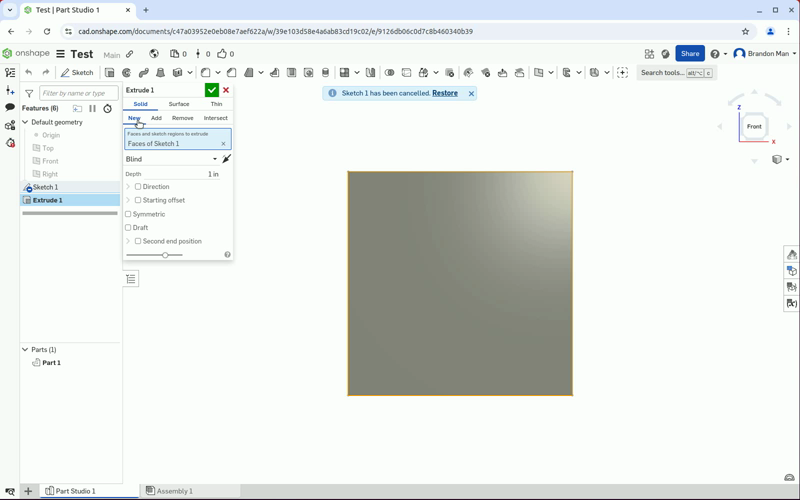
click(137, 120)
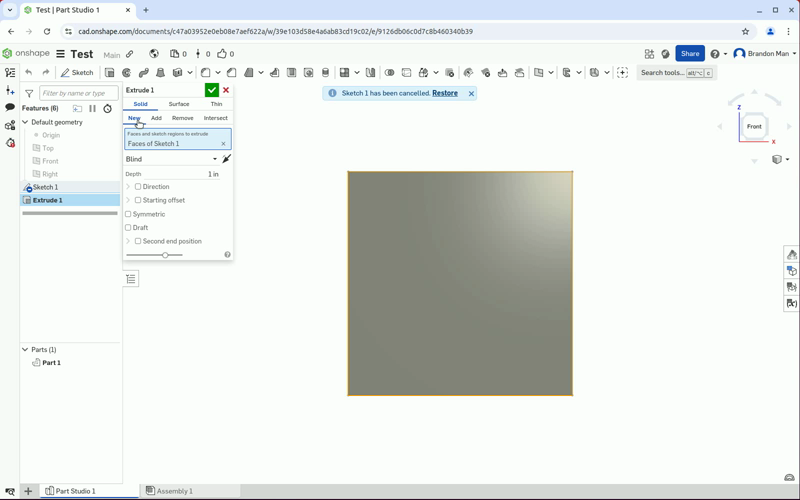
key(tab, 4)
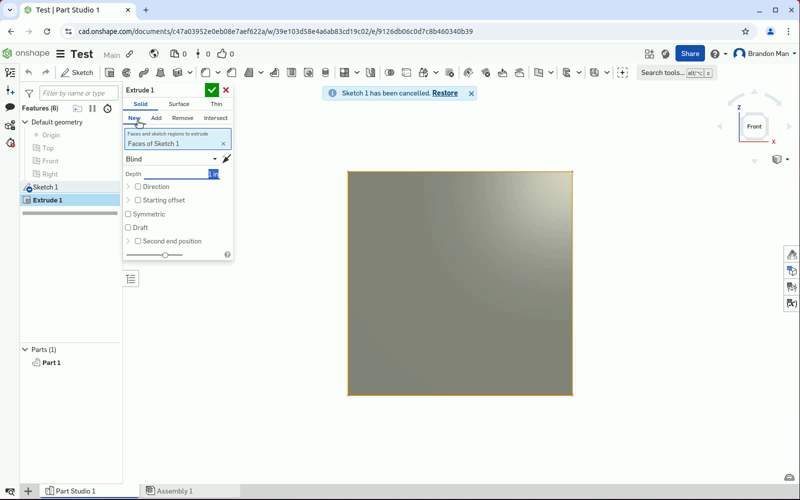
text(16.609)
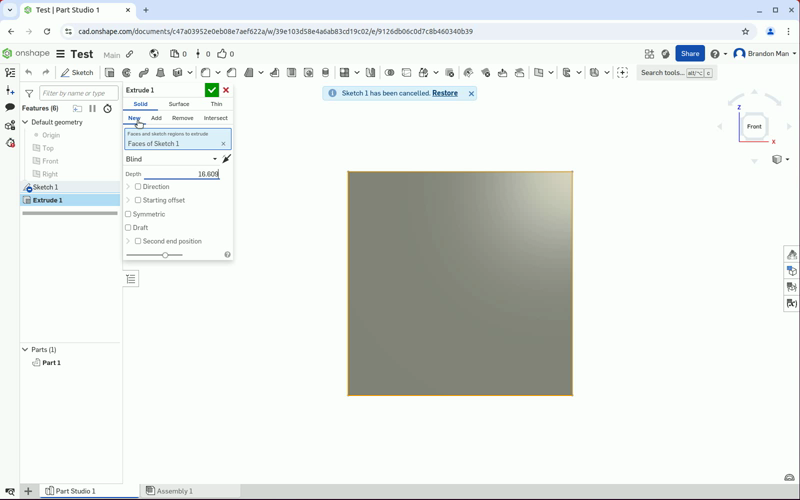
key(enter)
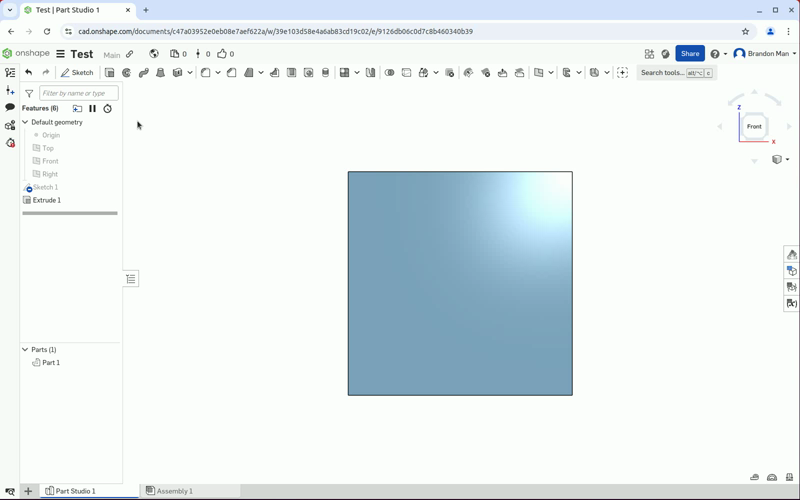
key(shift+h)
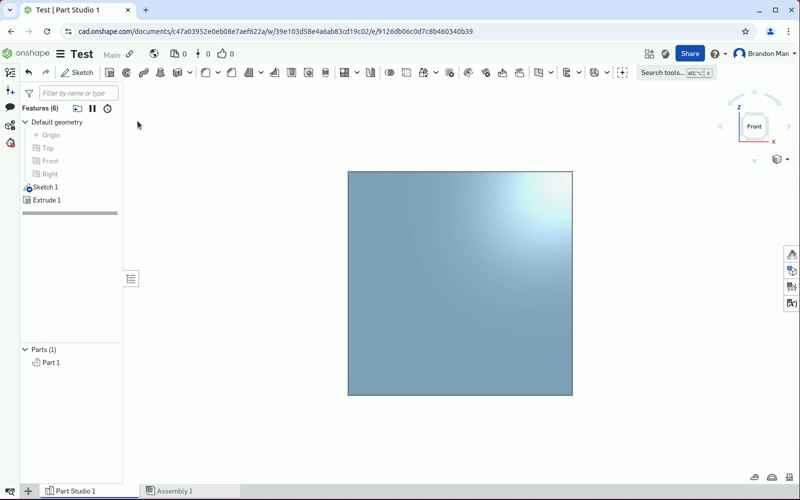
key(shift+h)
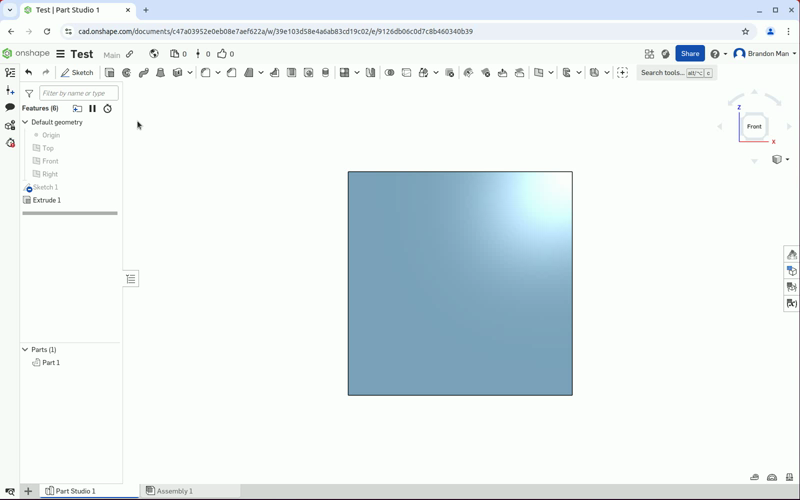
mouse_move(73, 189)
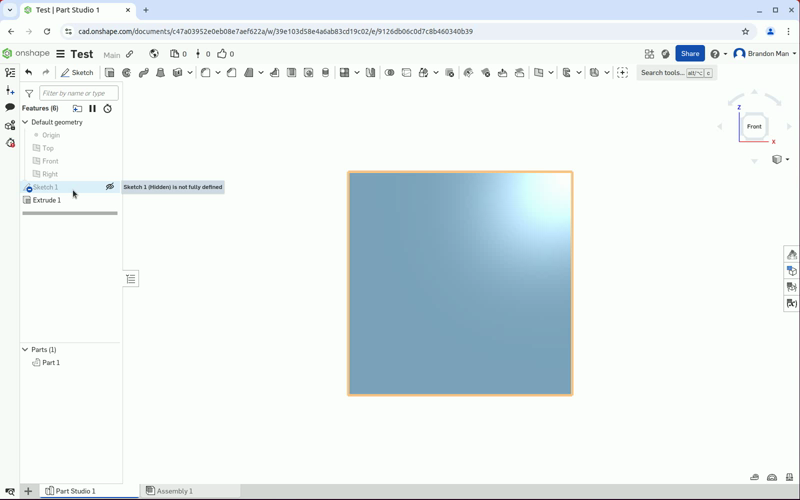
click(73, 189)
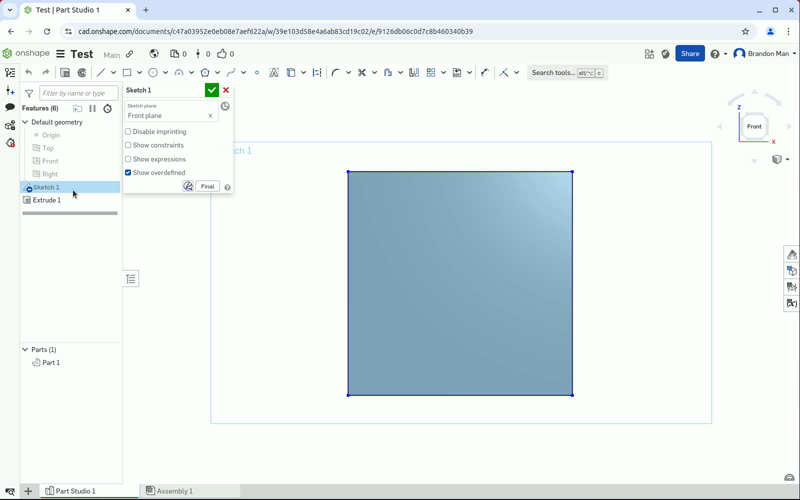
mouse_move(229, 92)
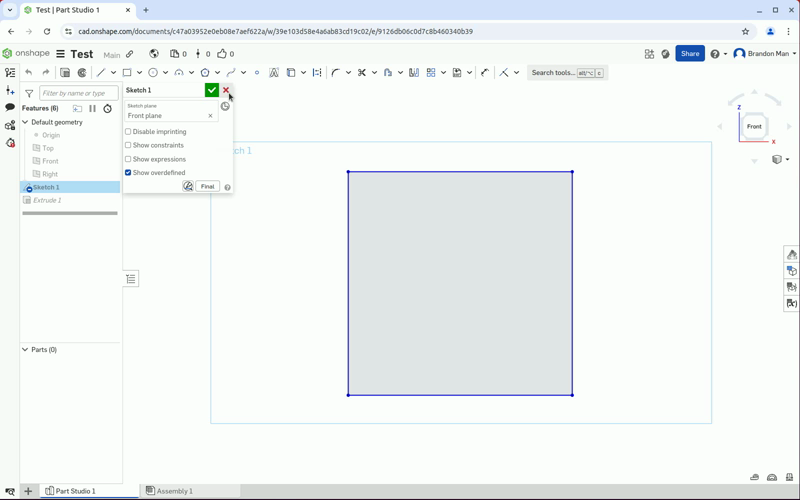
click(229, 92)
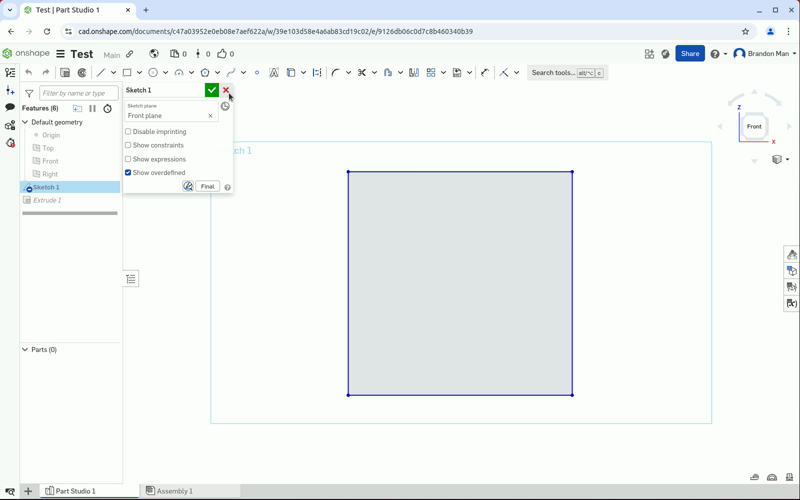
key(shift+s)
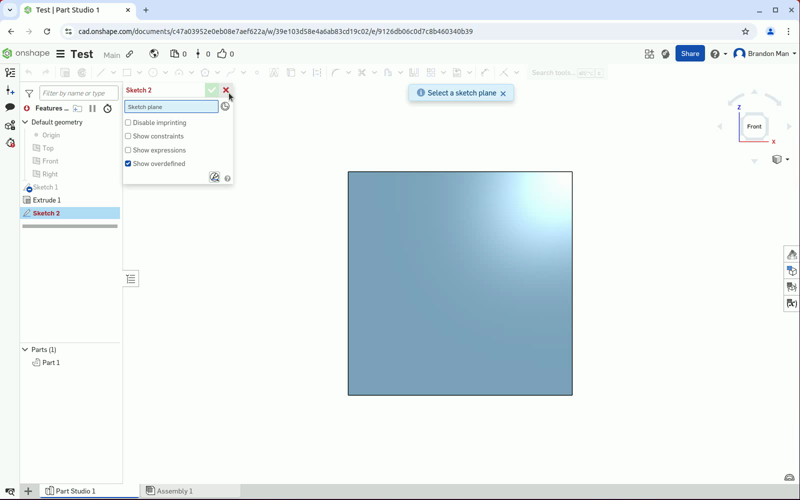
mouse_move(73, 163)
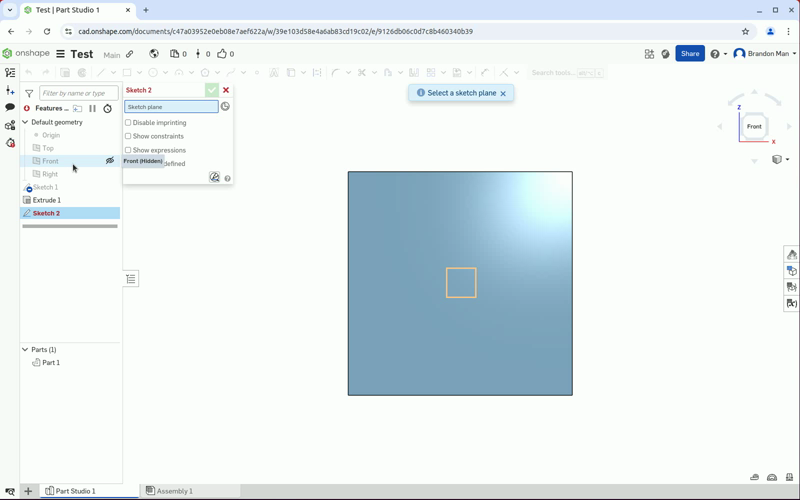
click(73, 163)
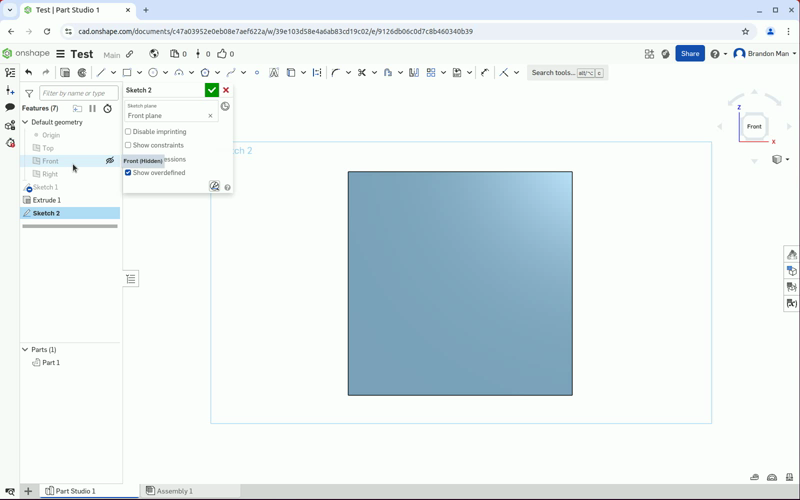
mouse_move(73, 352)
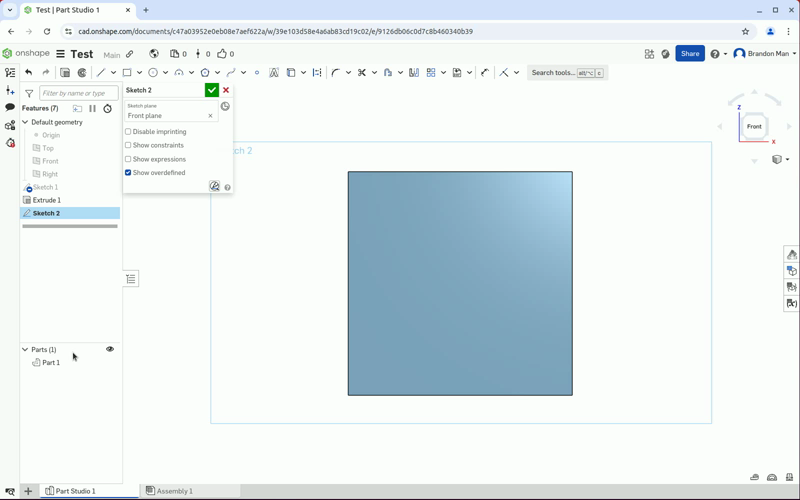
key(y)
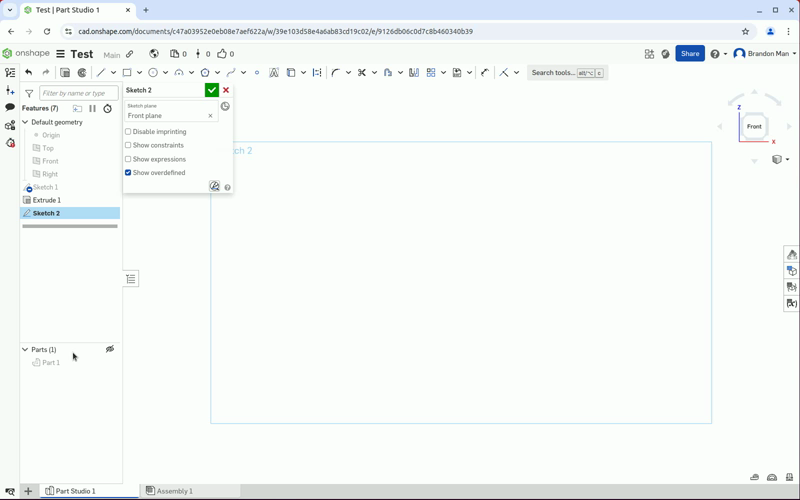
key(c)
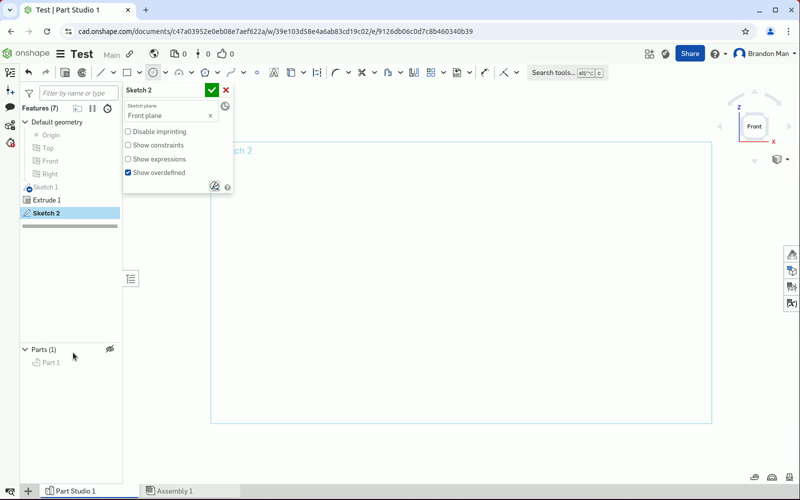
key_down(shift)
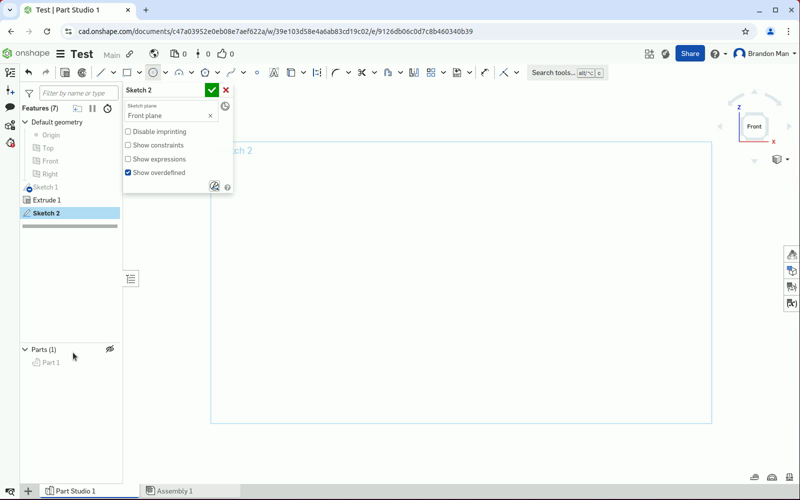
mouse_move(461, 282)
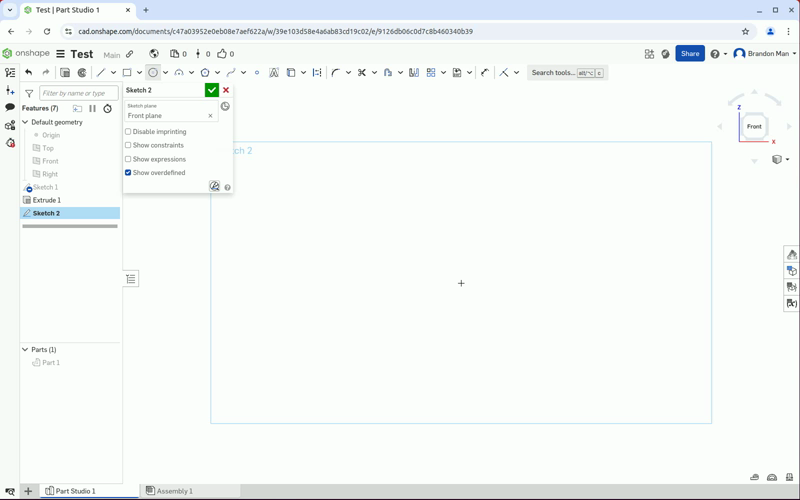
click(461, 282)
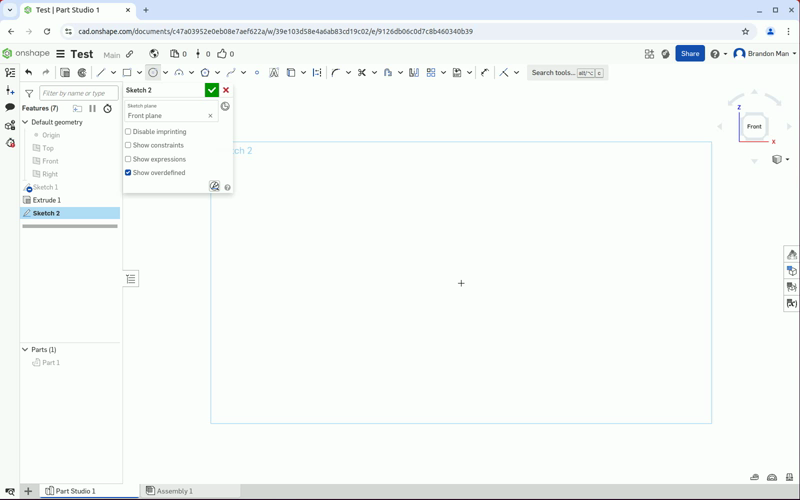
key_up(shift)
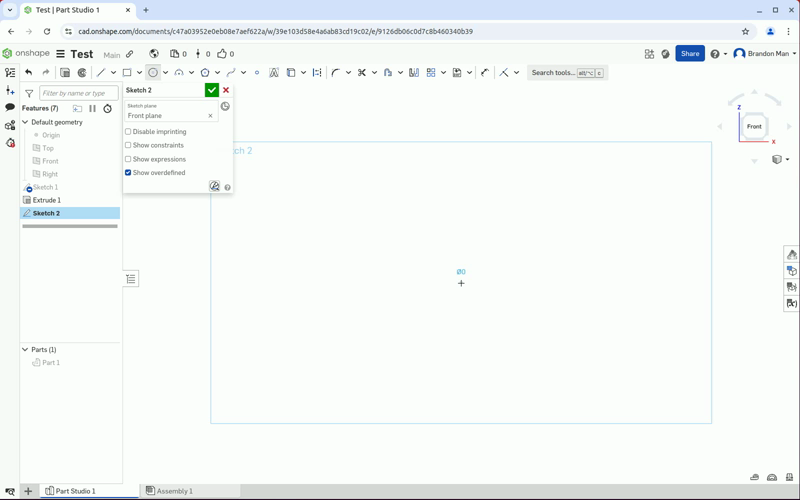
mouse_move(510, 282)
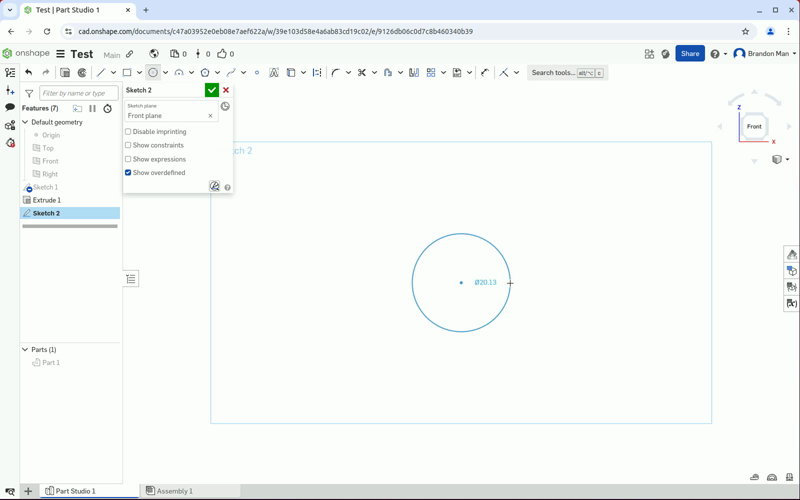
click(510, 282)
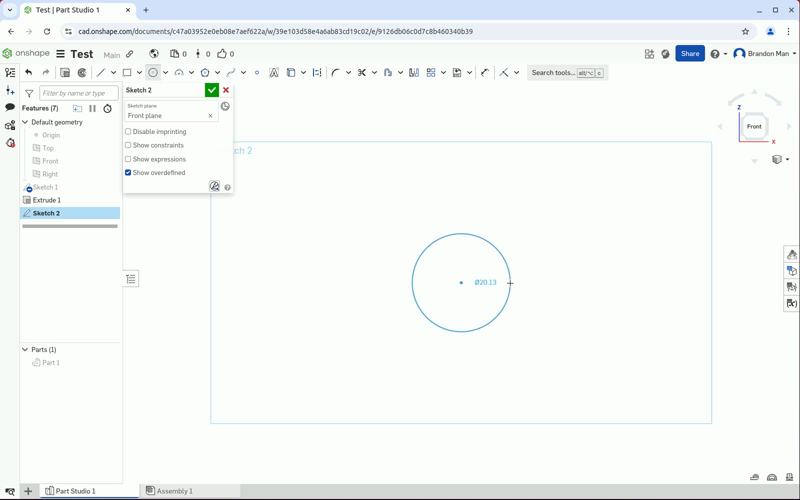
key(esc)
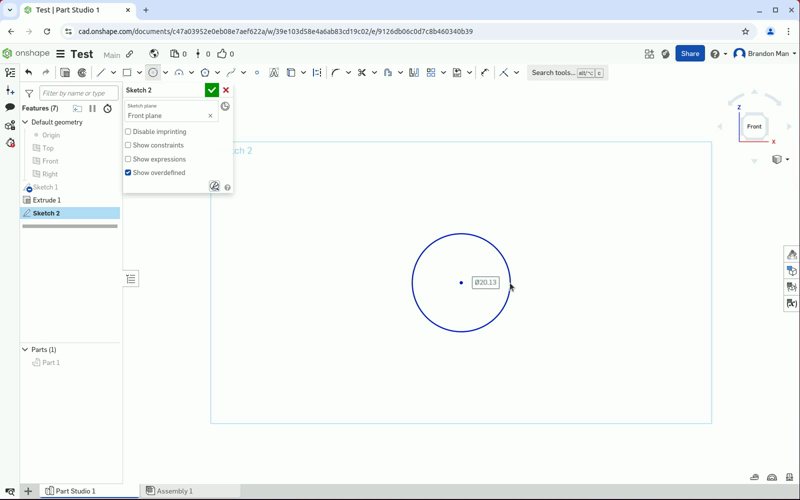
mouse_move(460, 321)
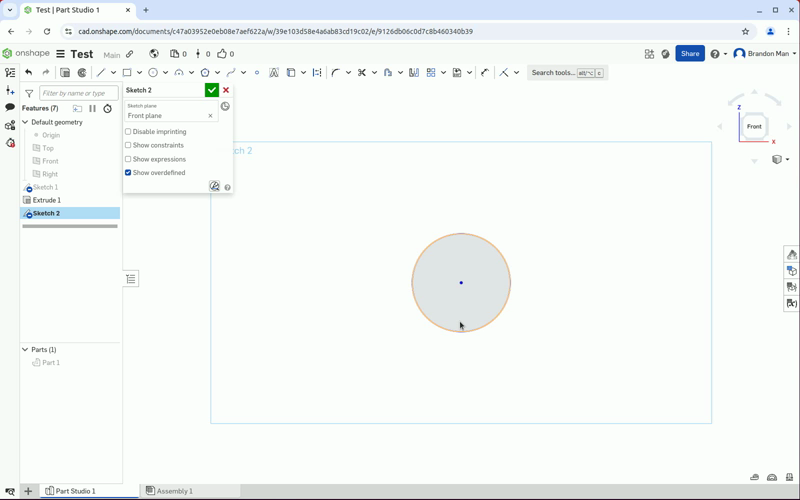
click(460, 321)
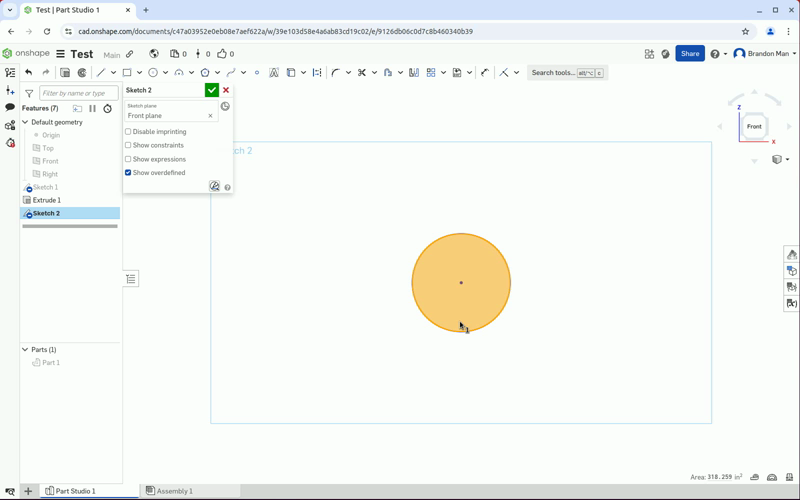
mouse_move(73, 352)
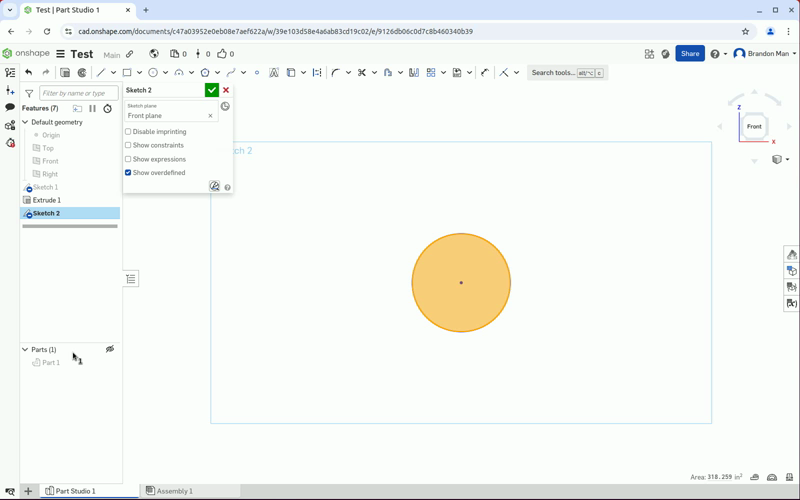
key(shift+y)
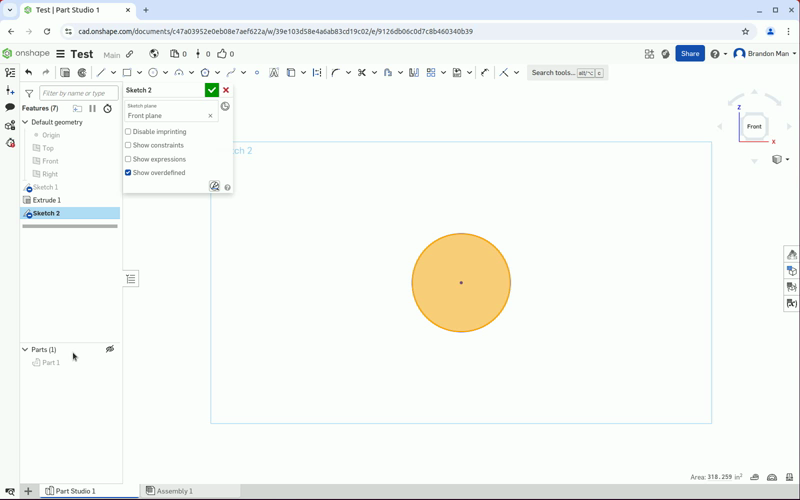
key(shift+e)
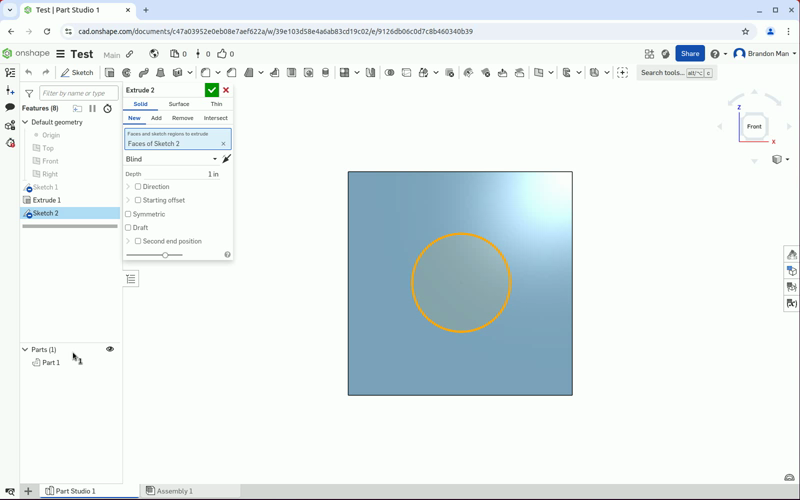
mouse_move(143, 106)
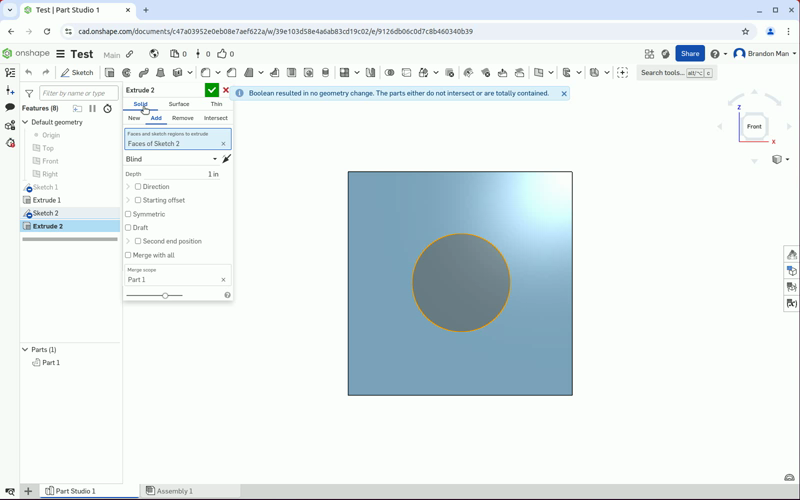
click(143, 106)
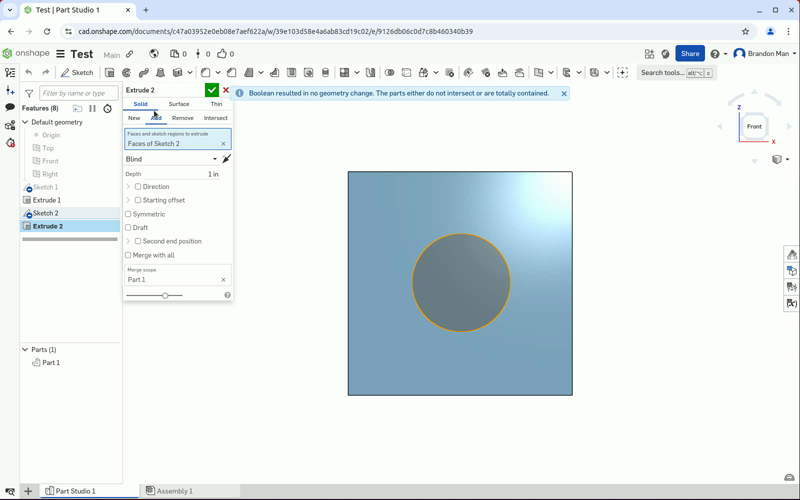
mouse_move(186, 120)
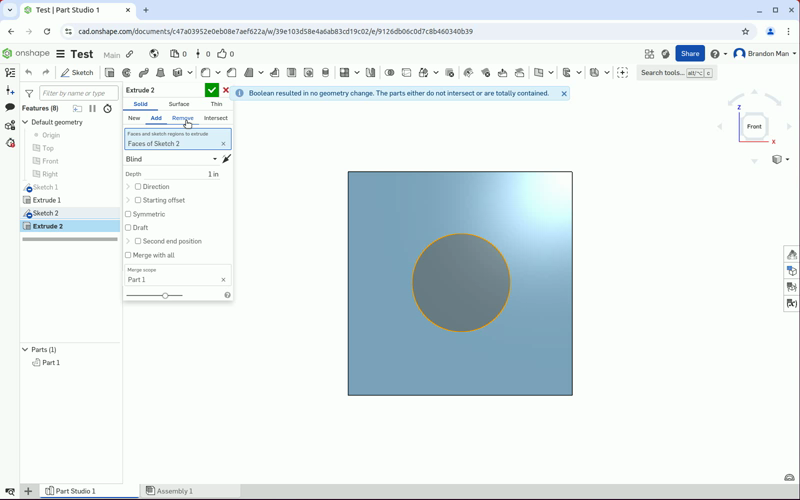
click(186, 120)
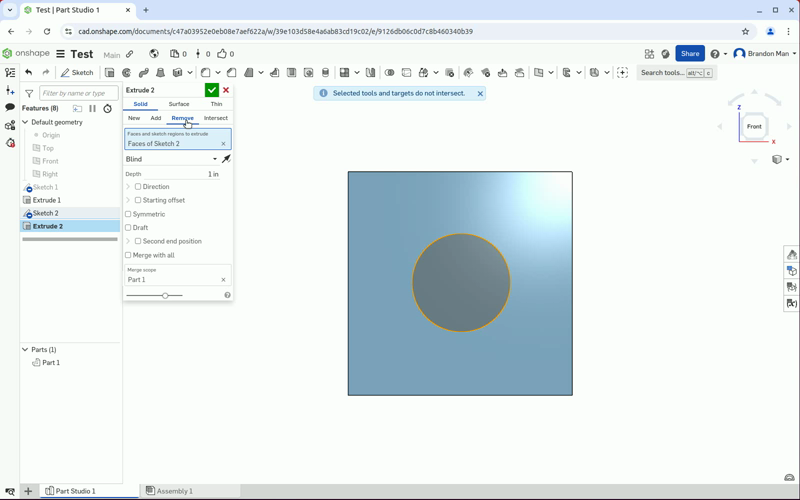
key(tab, 4)
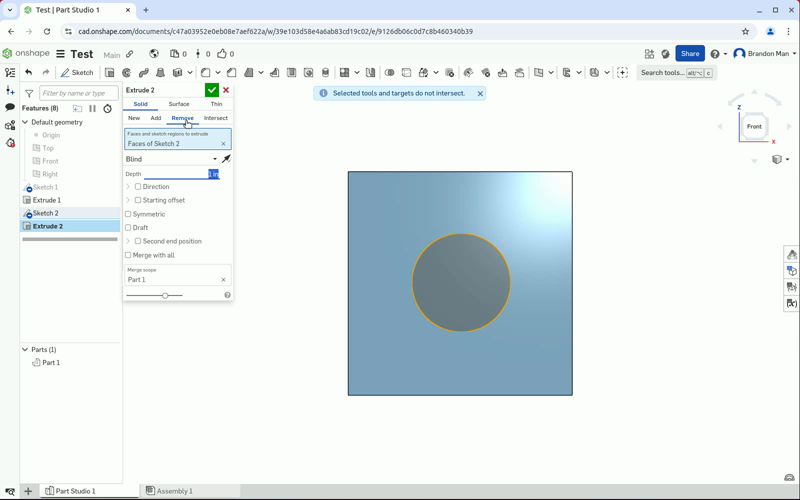
text(-16.609)
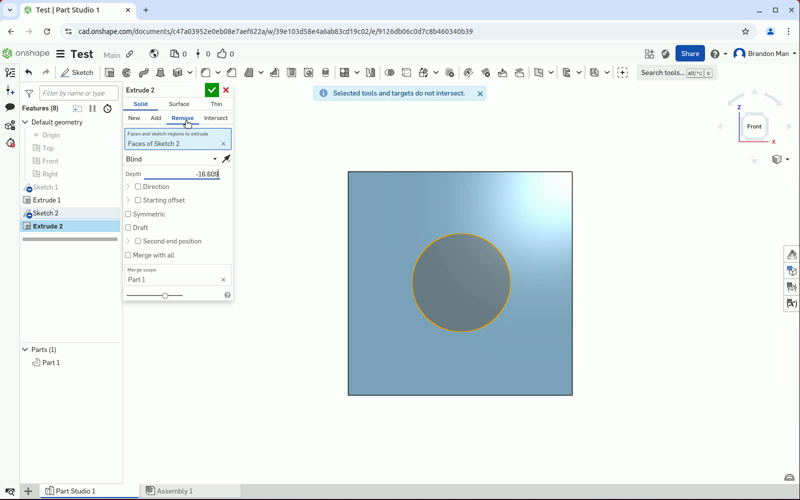
key(tab, 6)
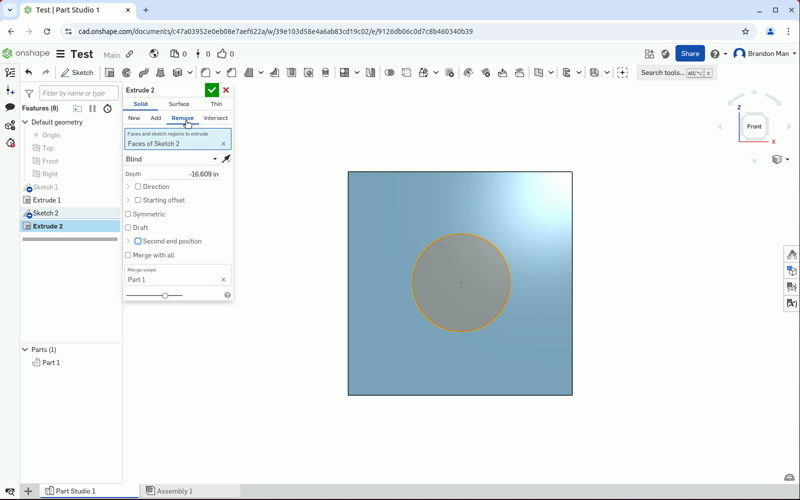
key(space)
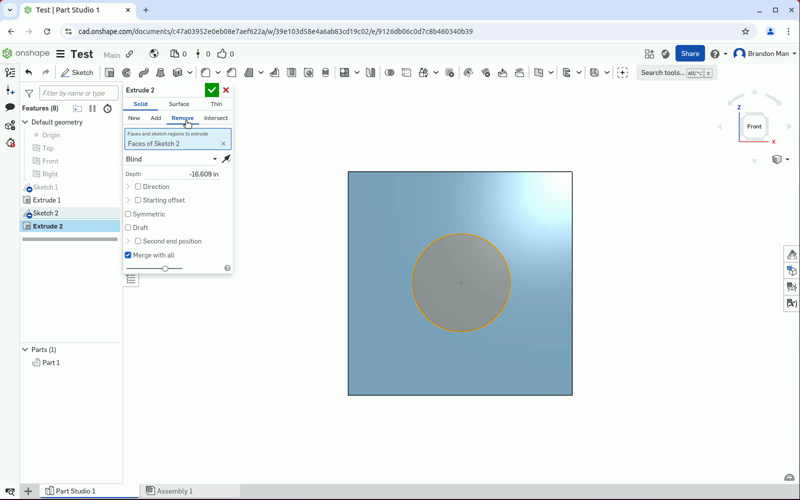
key(enter)
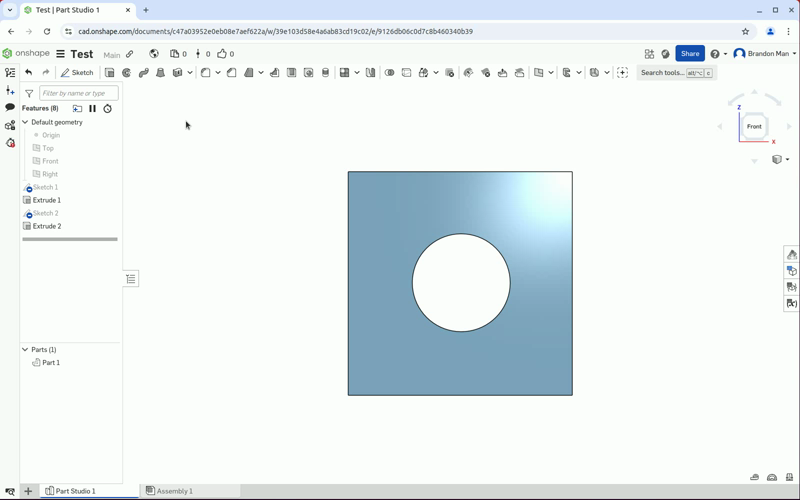
key(shift+h)
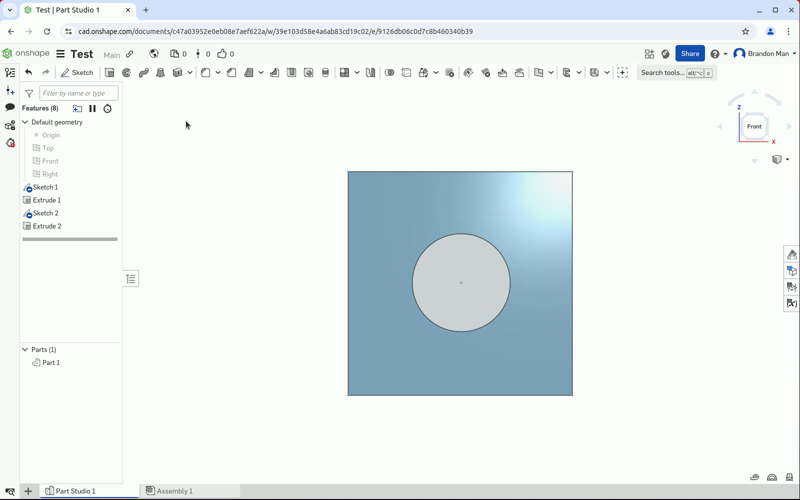
key(shift+h)
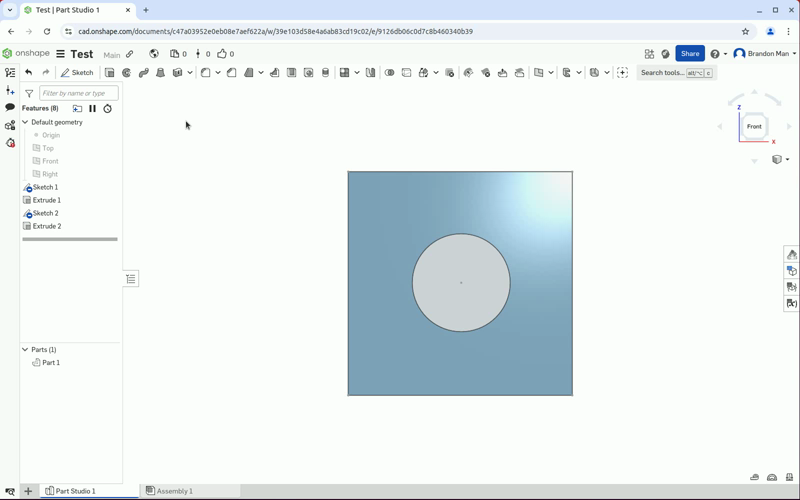
key(shift+7)
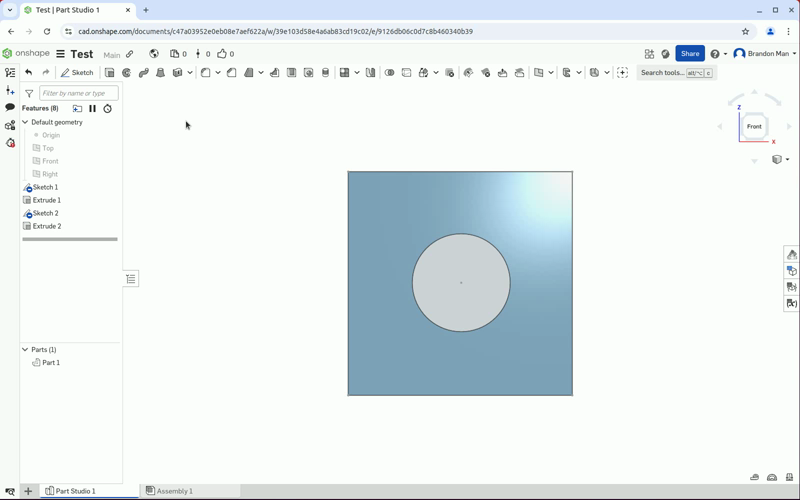
key(left, 2)
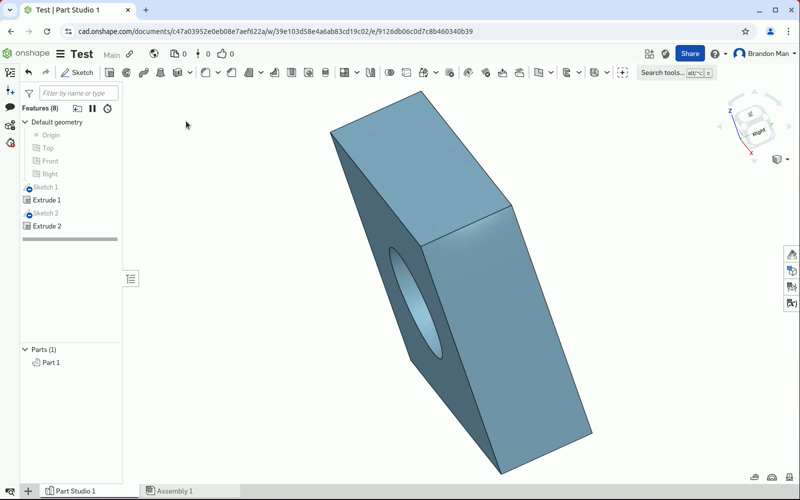
key(down, 2)
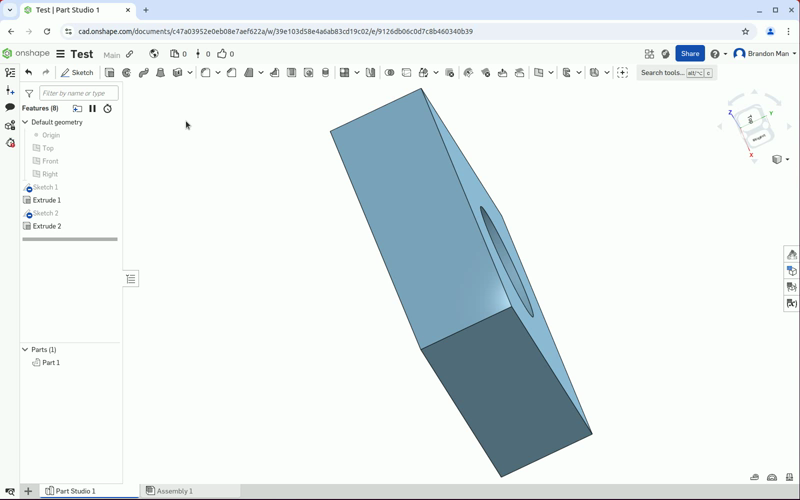
key(up, 2)
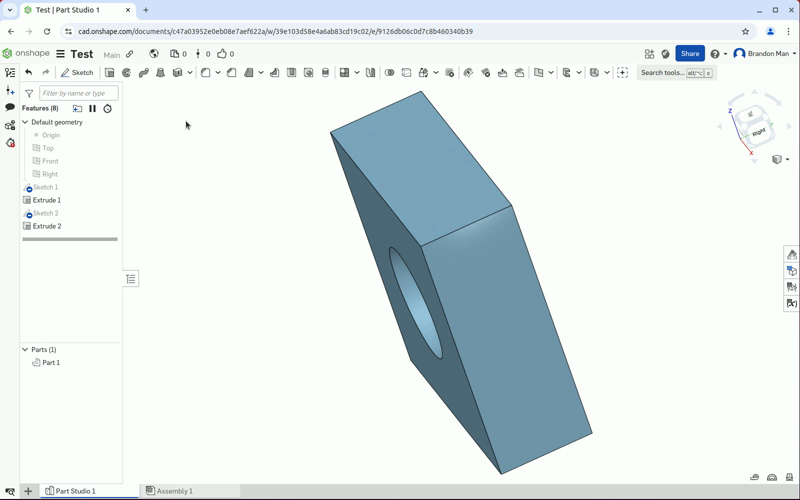
key(right, 2)
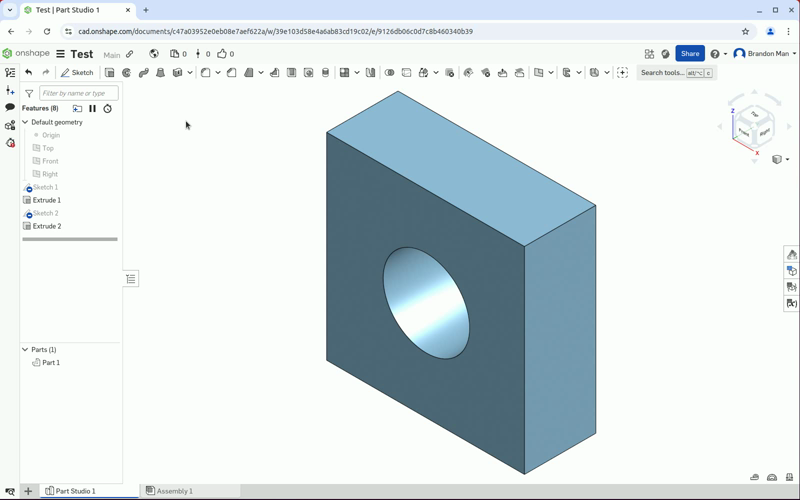
mouse_move(73, 189)
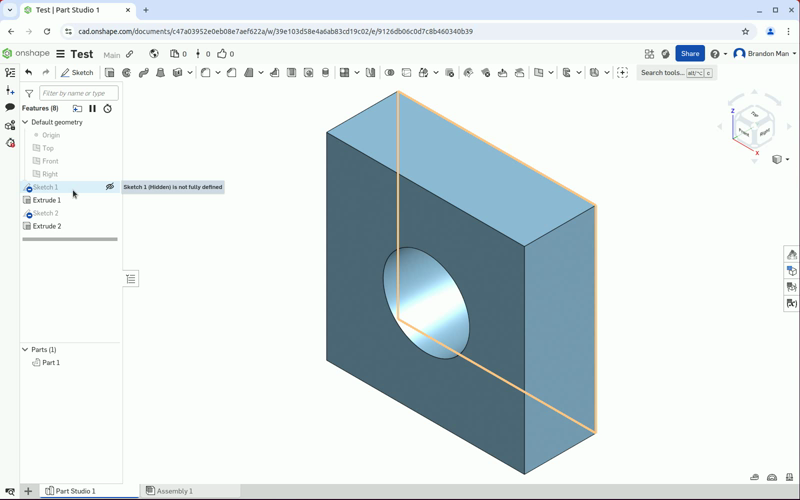
click(73, 189)